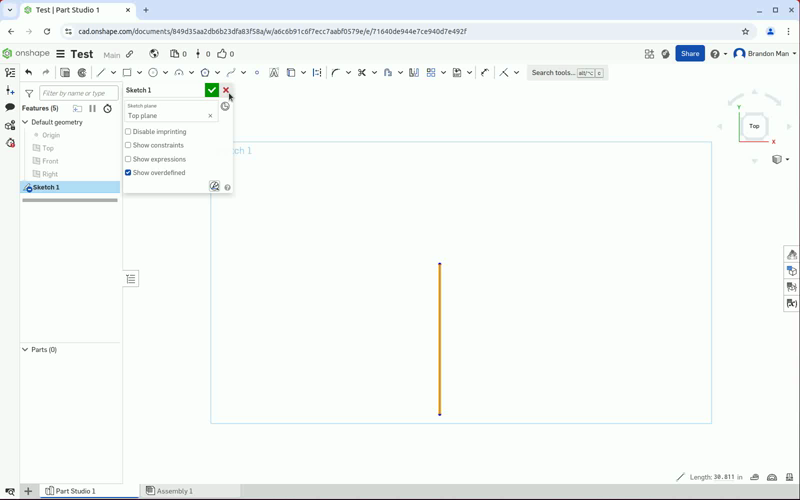
key(shift+h)
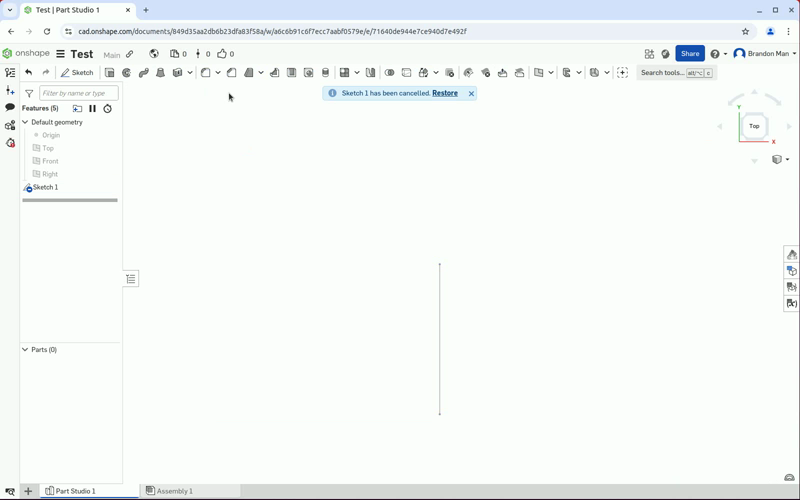
mouse_move(73, 352)
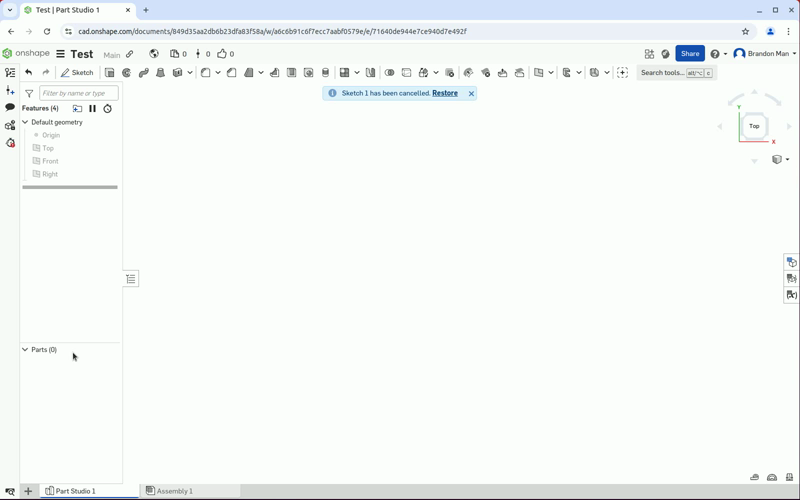
key(y)
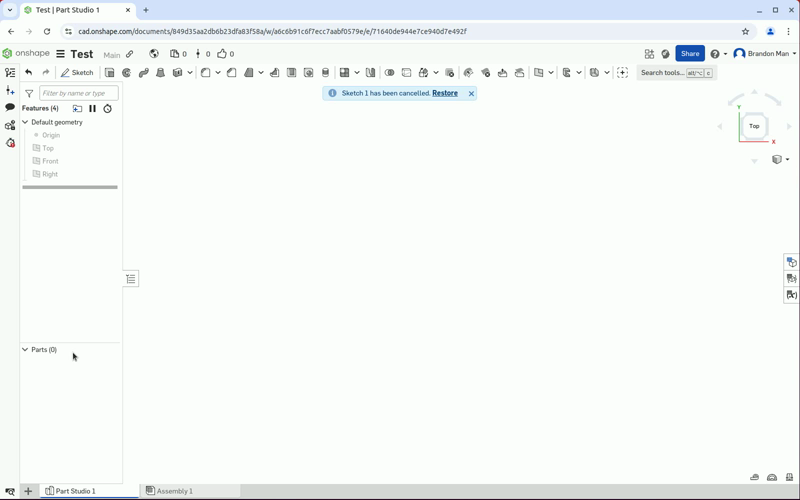
key(shift+p)
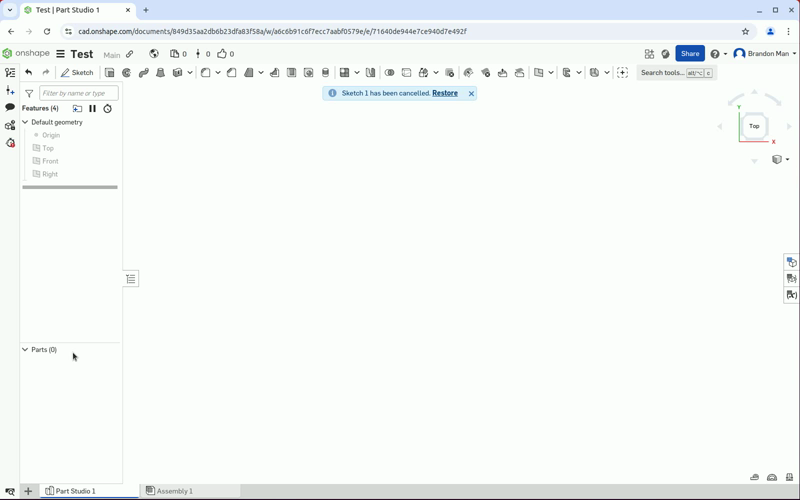
key(space)
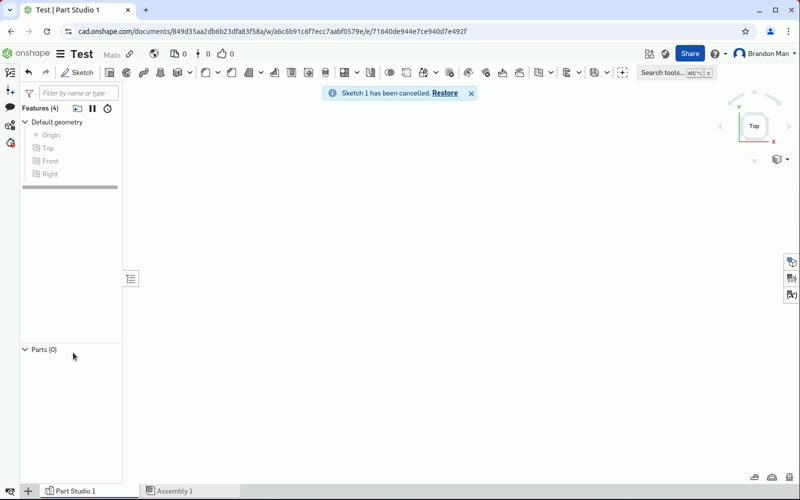
key_down(shift)
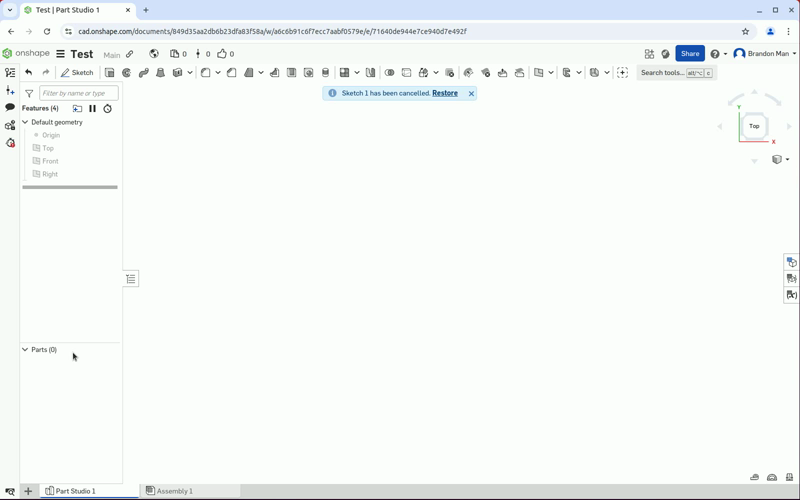
key(up)
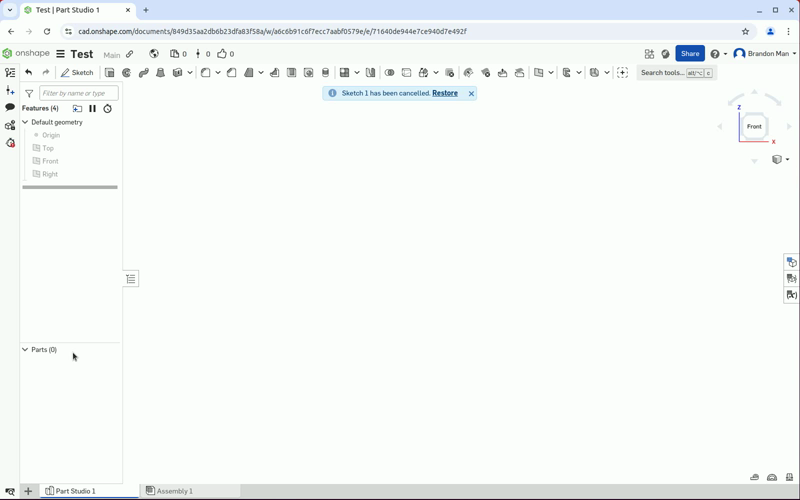
key_up(shift)
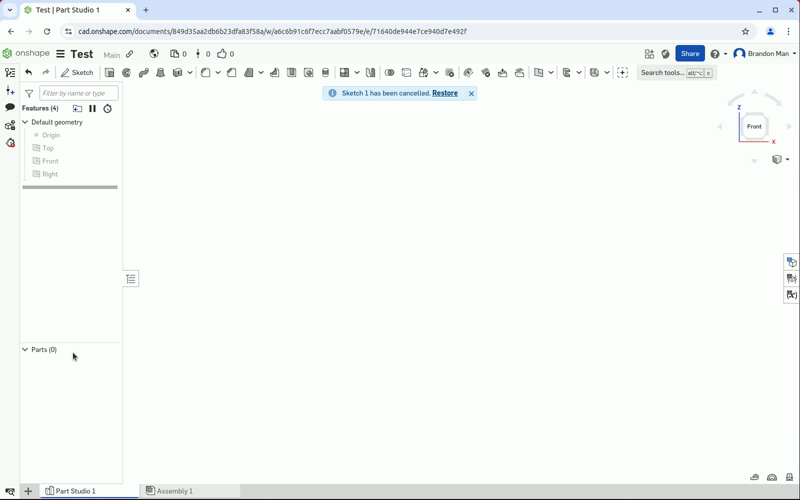
mouse_move(73, 352)
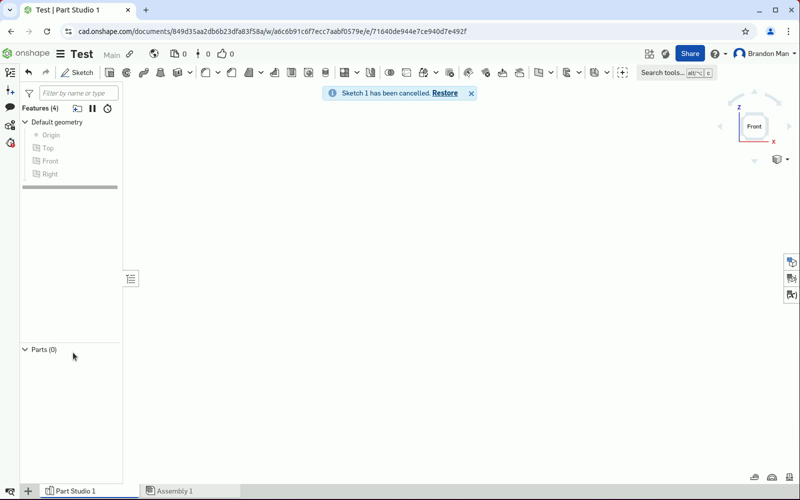
key(shift+y)
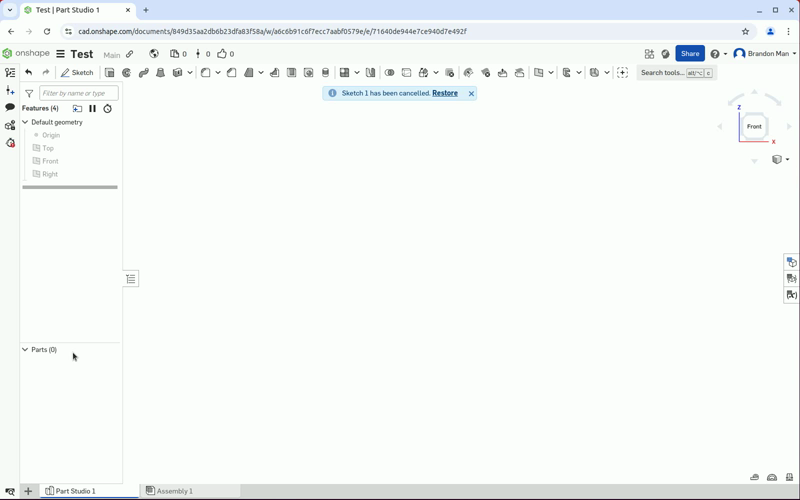
key(shift+s)
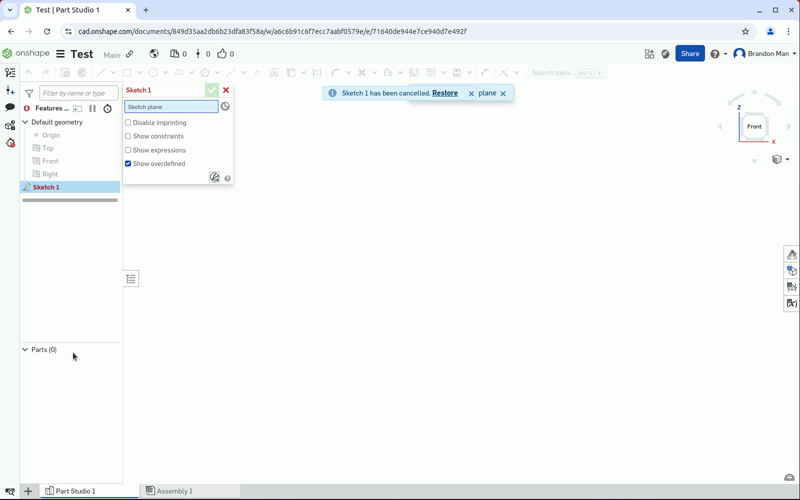
mouse_move(73, 163)
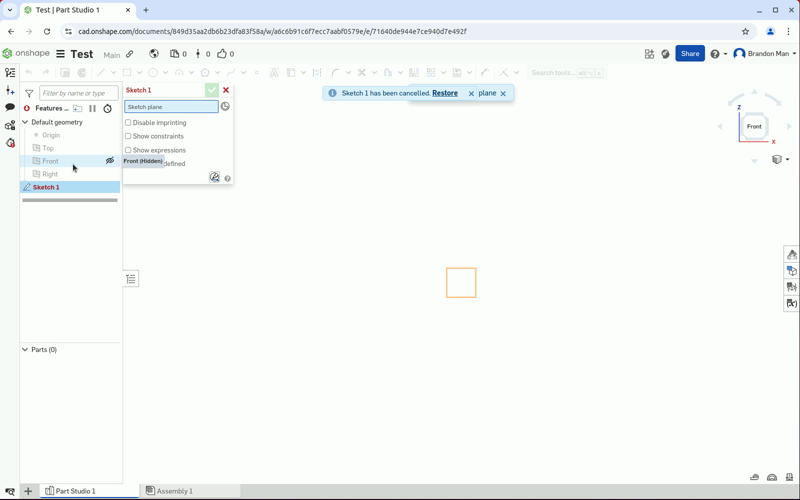
click(73, 163)
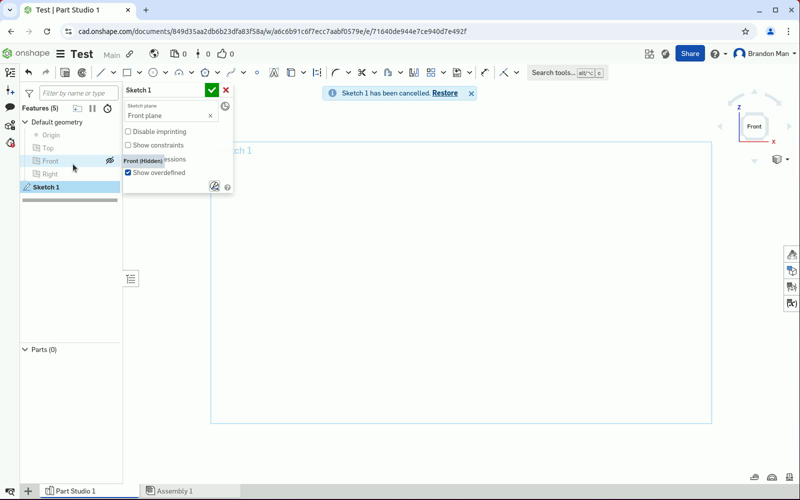
mouse_move(73, 352)
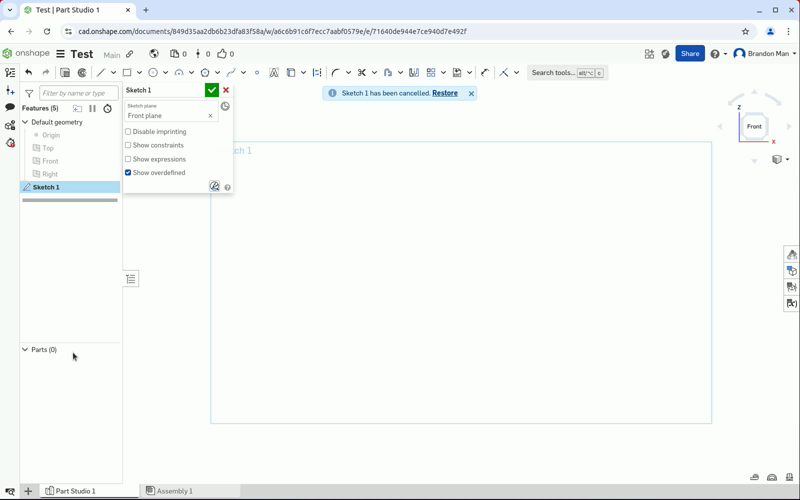
key(y)
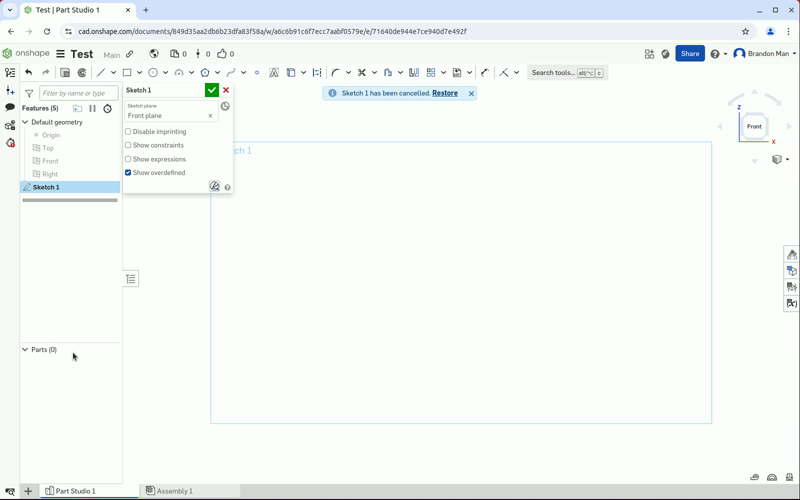
key(l)
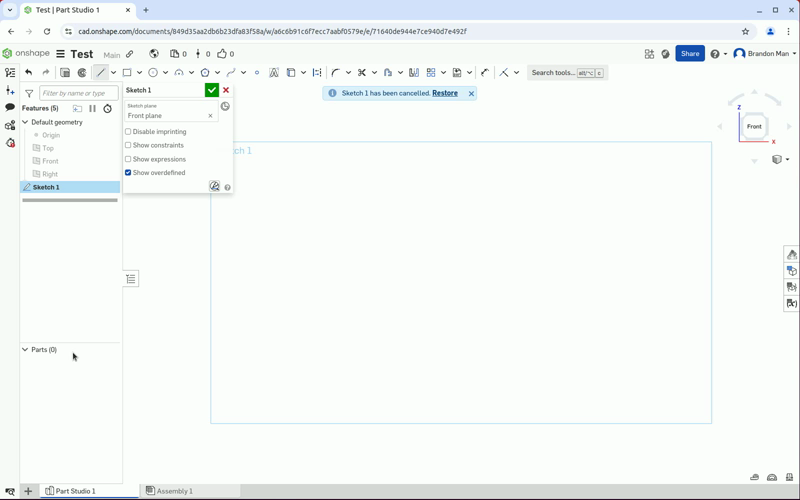
key_down(shift)
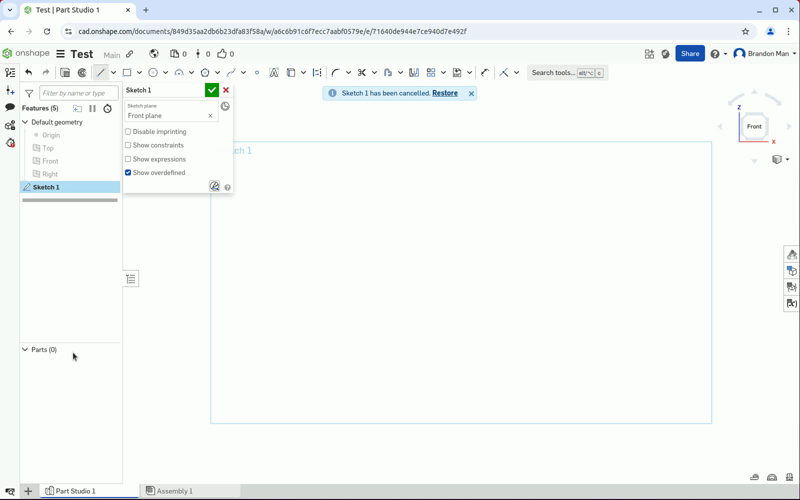
mouse_move(404, 320)
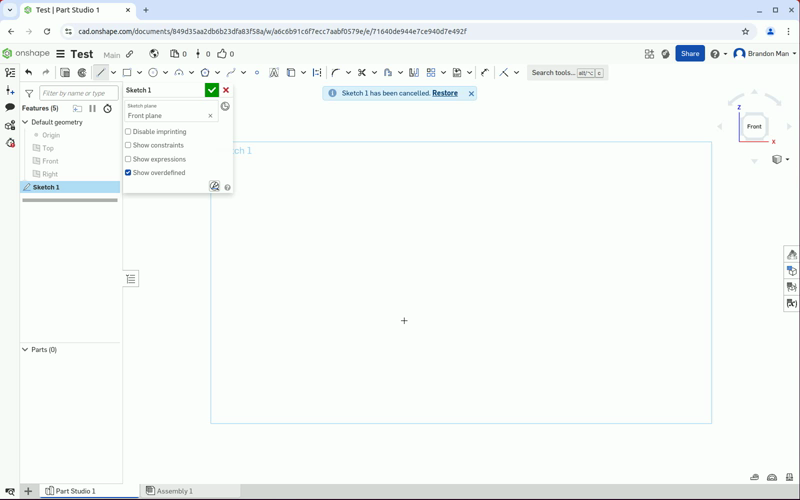
click(404, 320)
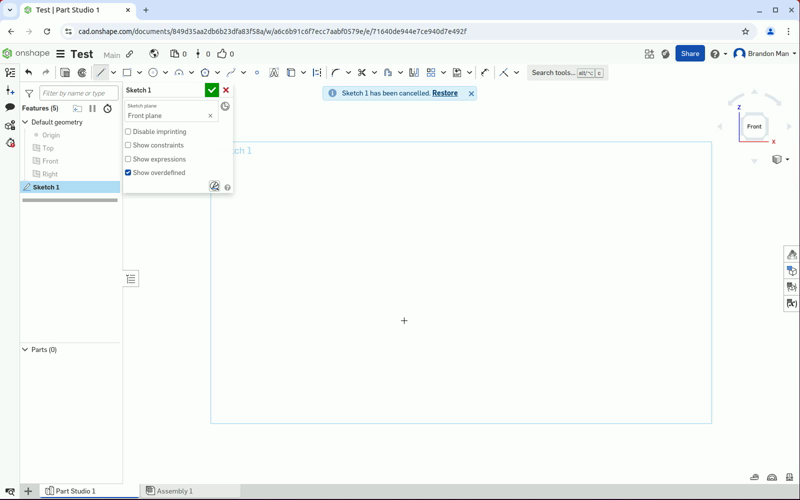
key_up(shift)
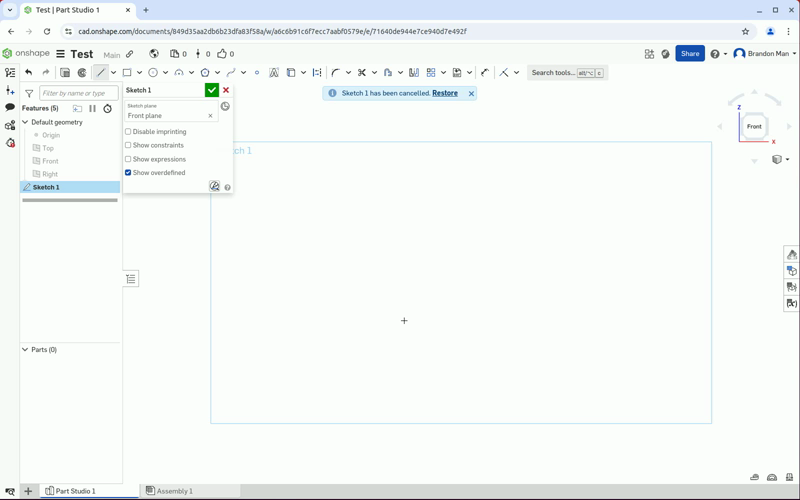
key_down(shift)
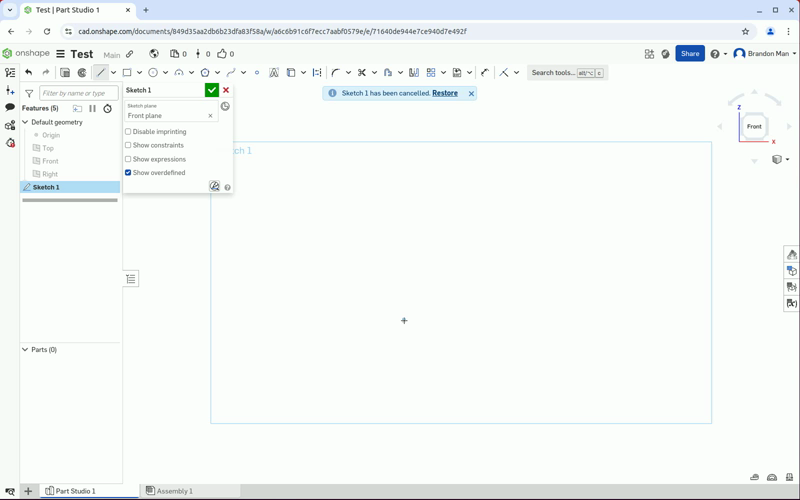
mouse_move(434, 320)
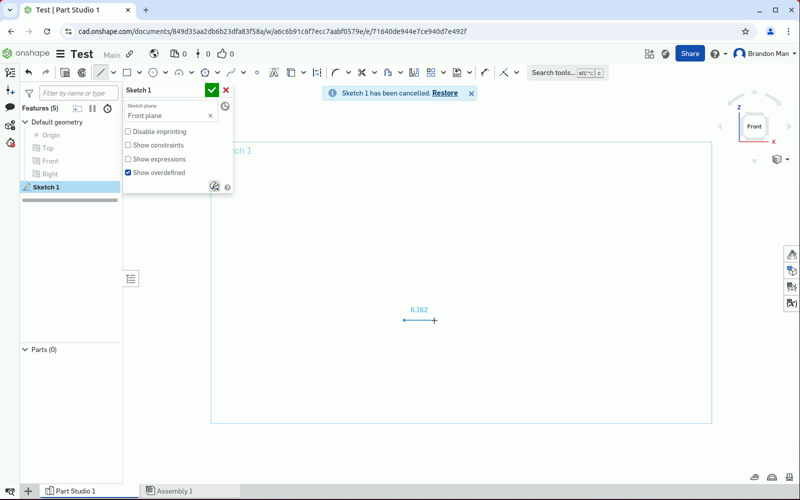
mouse_move(423, 320)
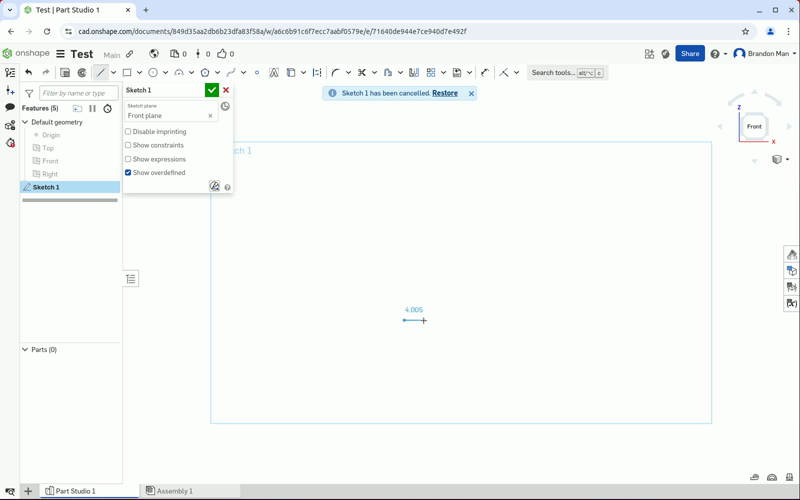
click(423, 320)
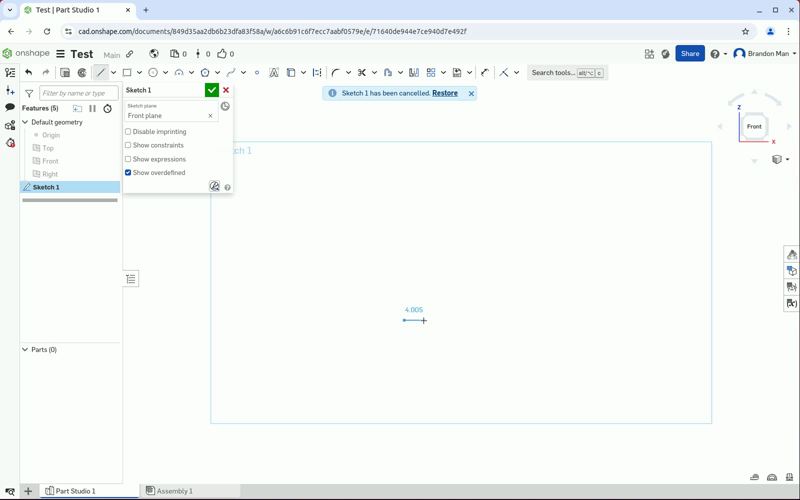
key_up(shift)
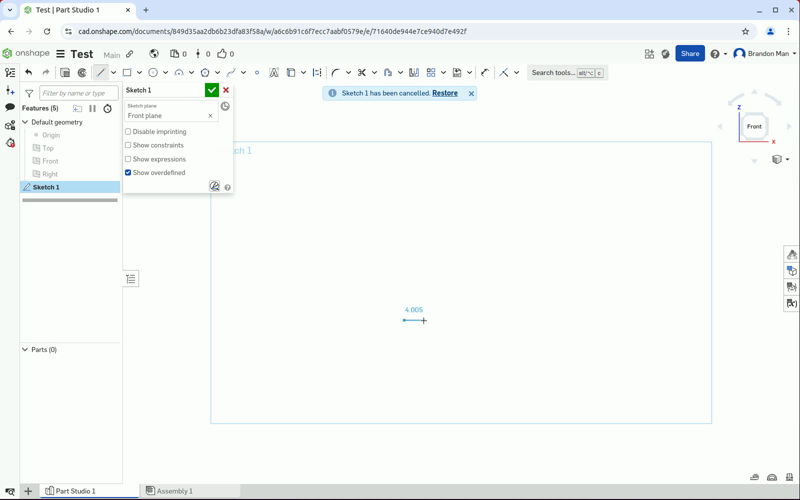
key_down(shift)
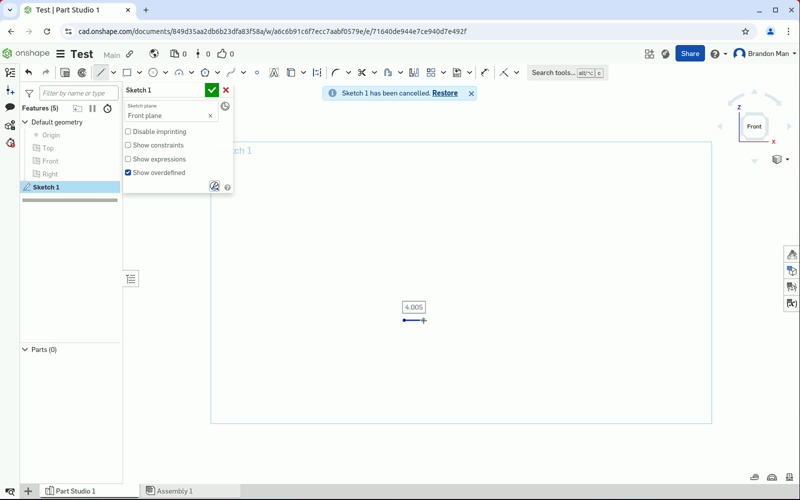
mouse_move(423, 245)
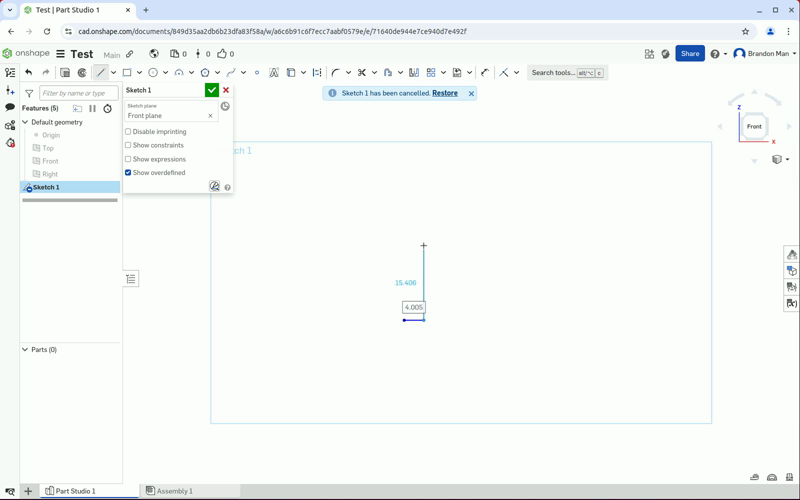
click(423, 245)
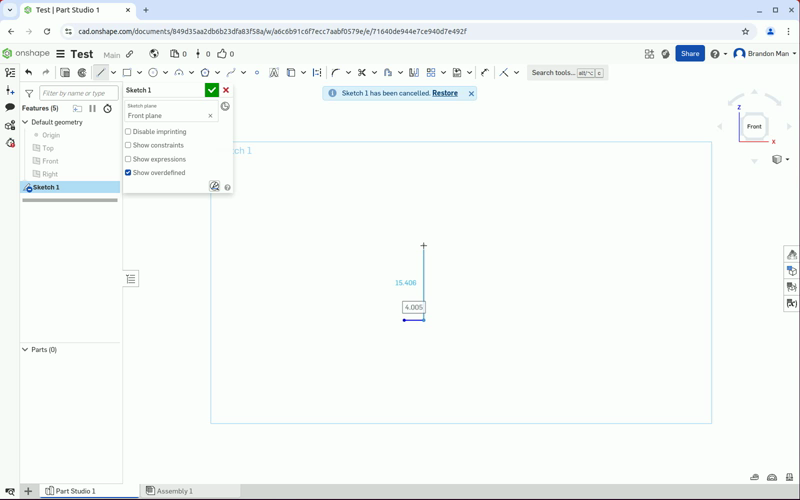
key_up(shift)
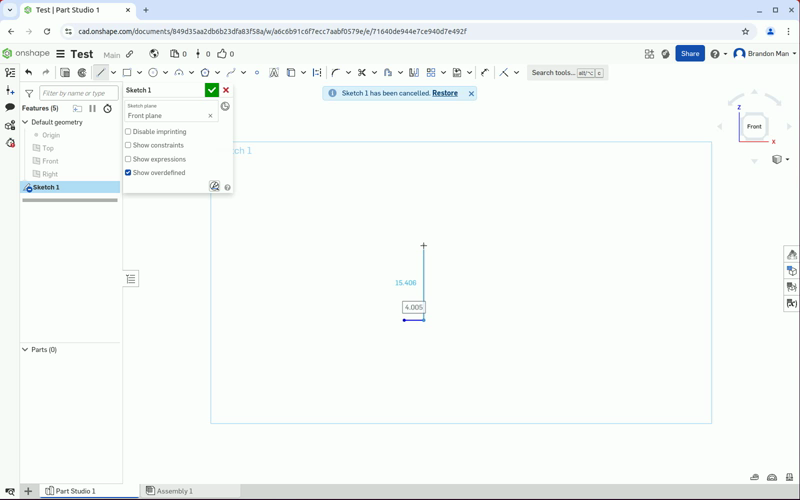
key_down(shift)
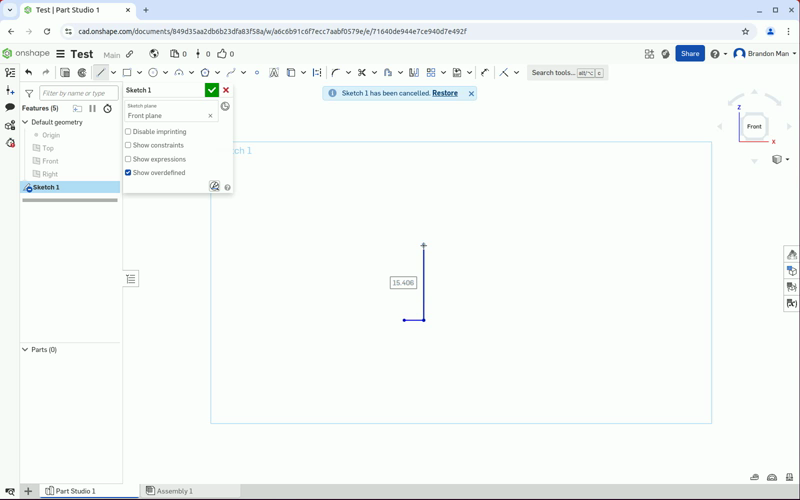
mouse_move(453, 245)
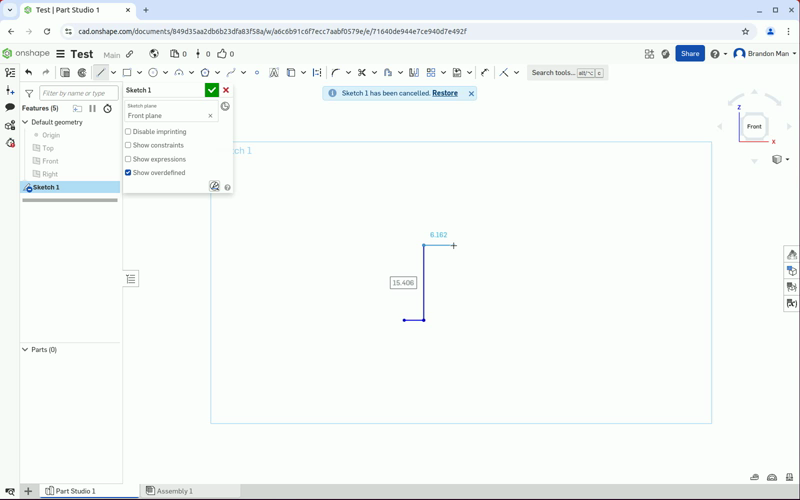
mouse_move(404, 245)
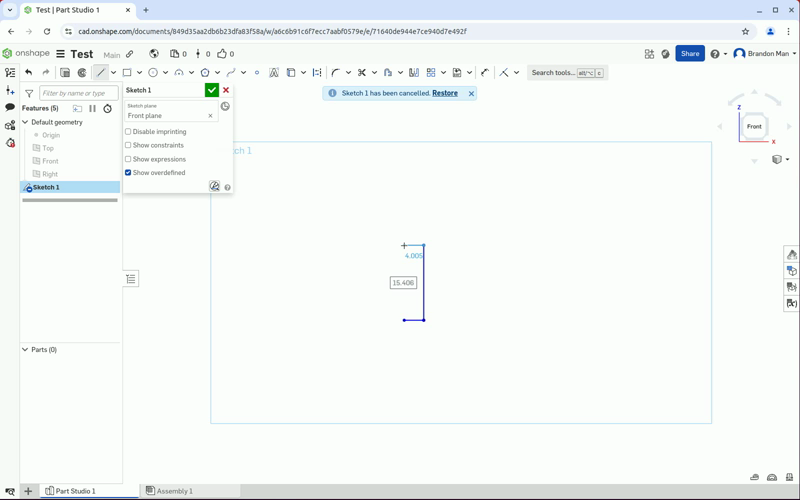
click(404, 245)
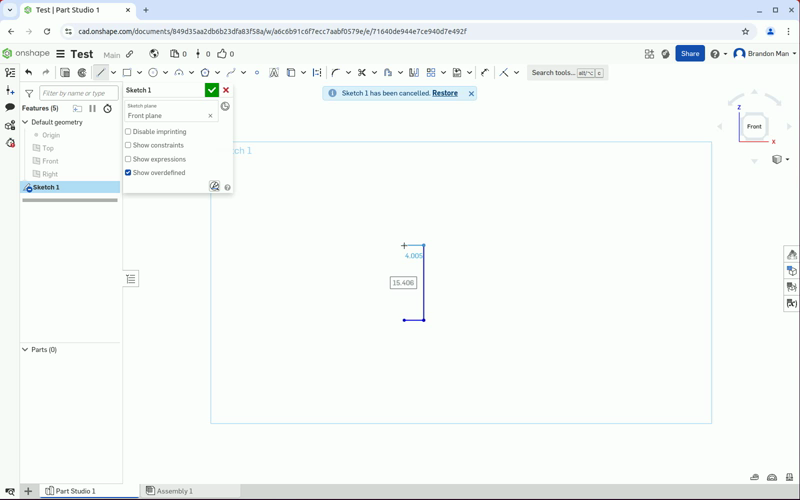
key_up(shift)
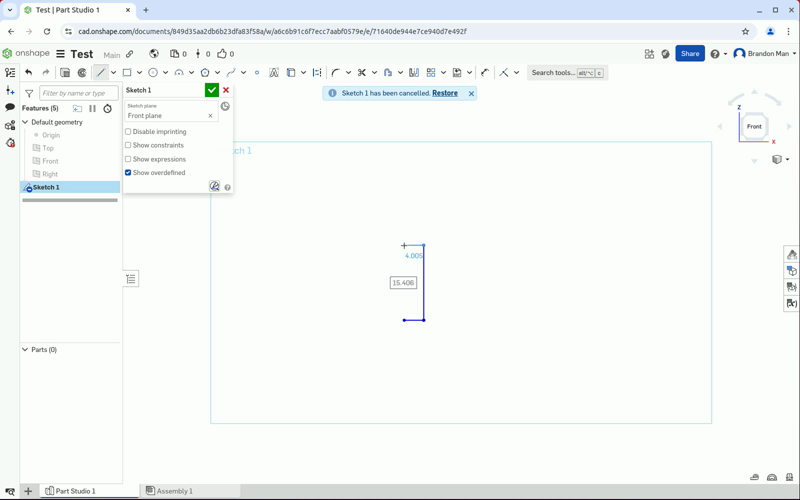
key_down(shift)
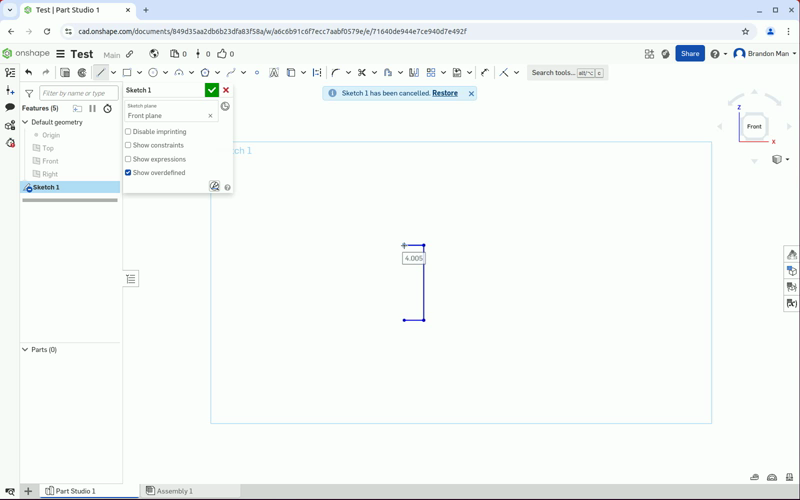
mouse_move(404, 320)
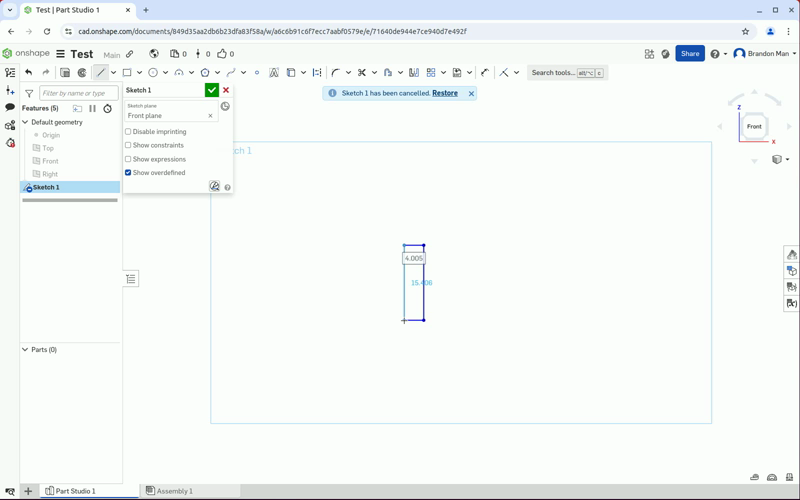
key_up(shift)
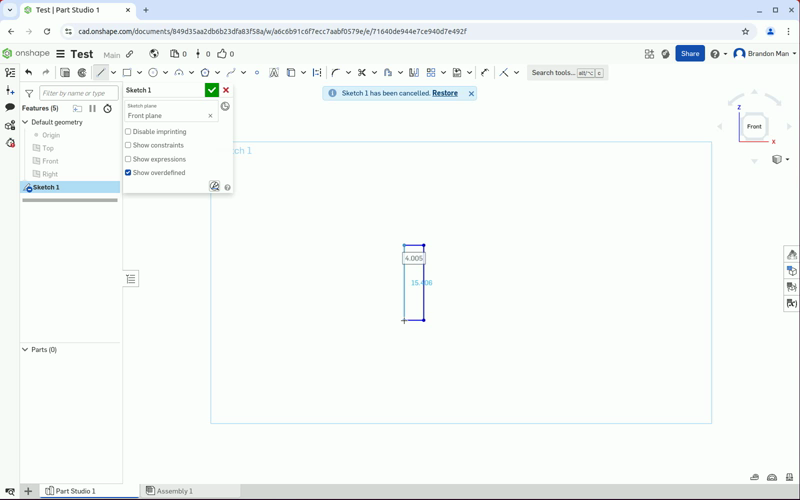
click(404, 320)
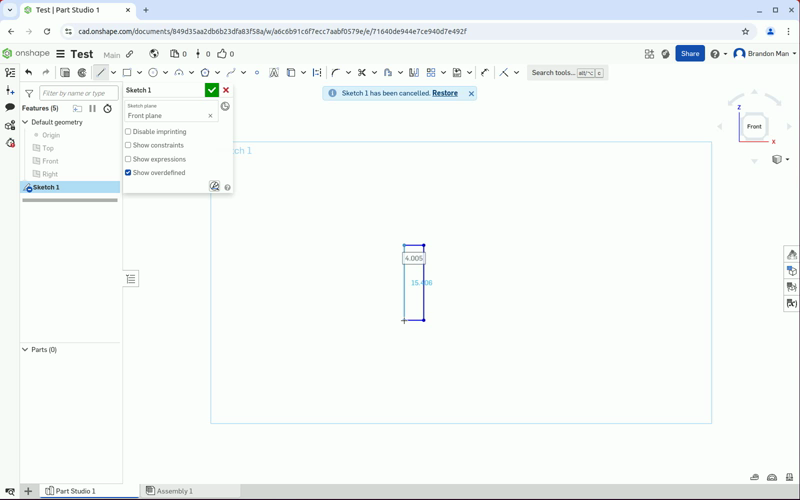
key(esc)
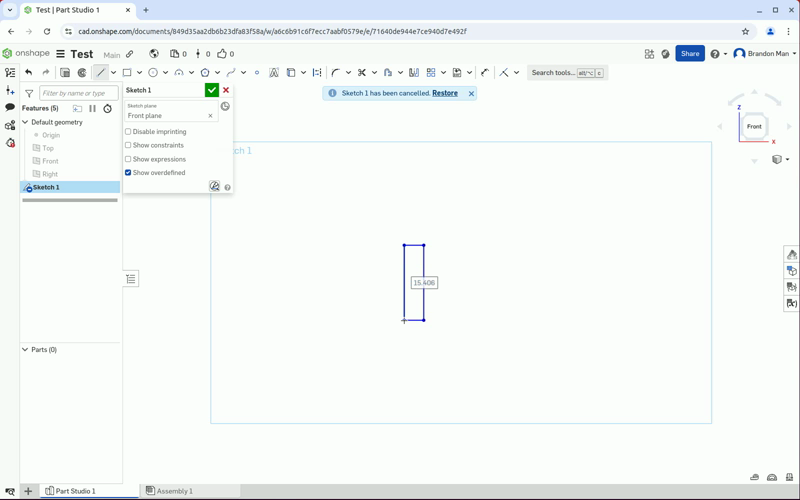
mouse_move(406, 248)
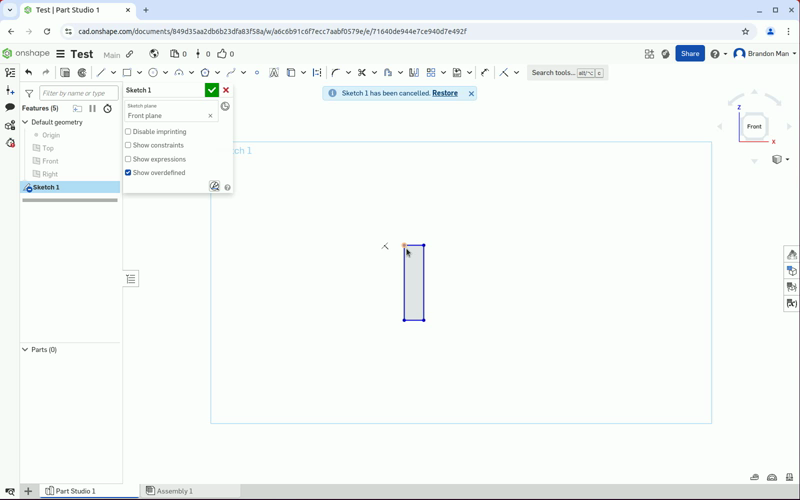
scroll(6)
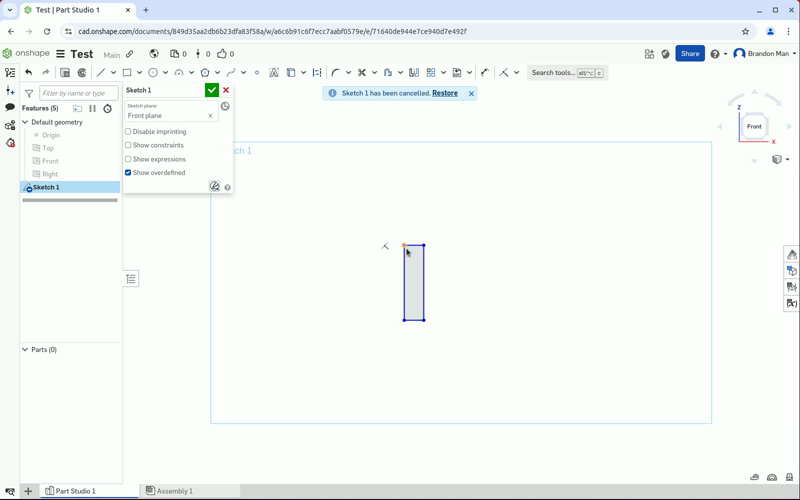
scroll(6)
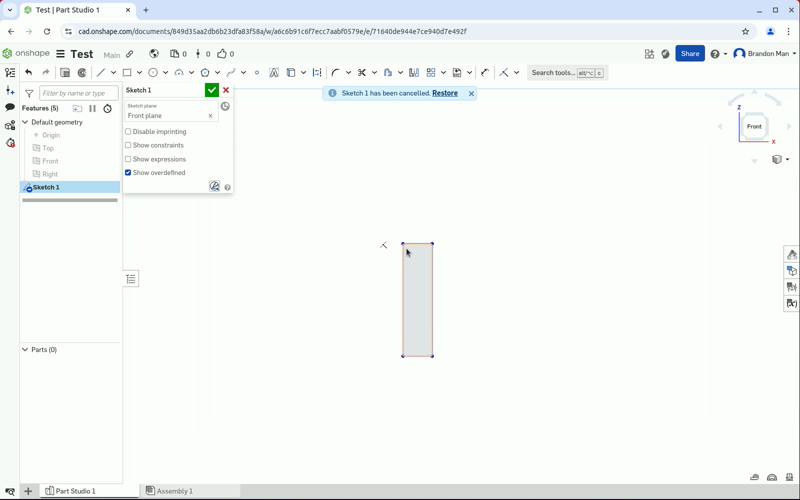
scroll(6)
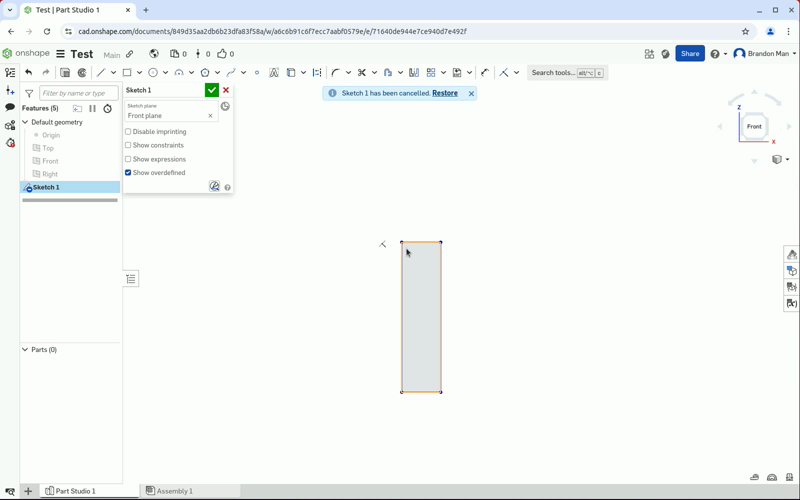
scroll(6)
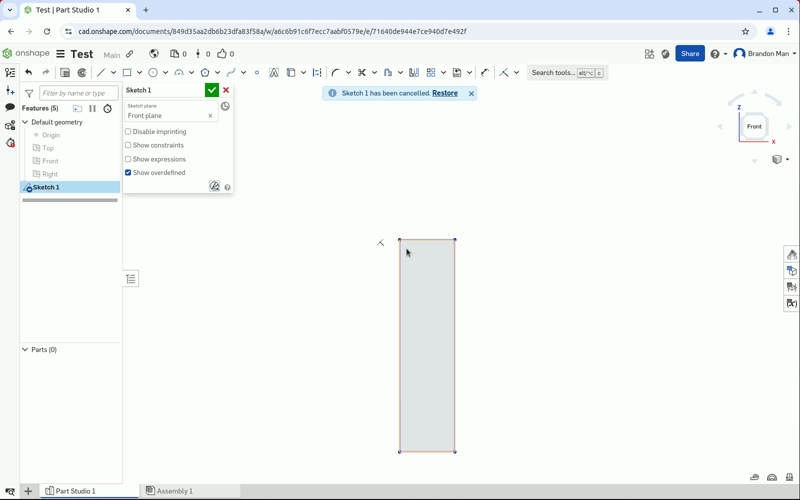
scroll(6)
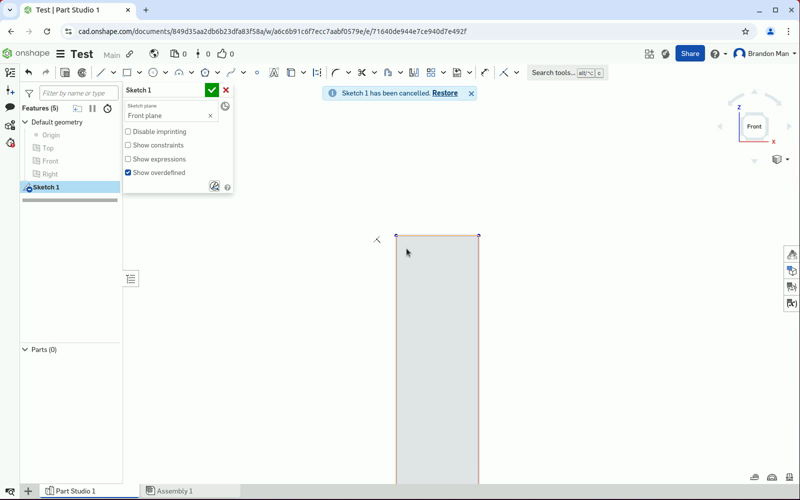
scroll(6)
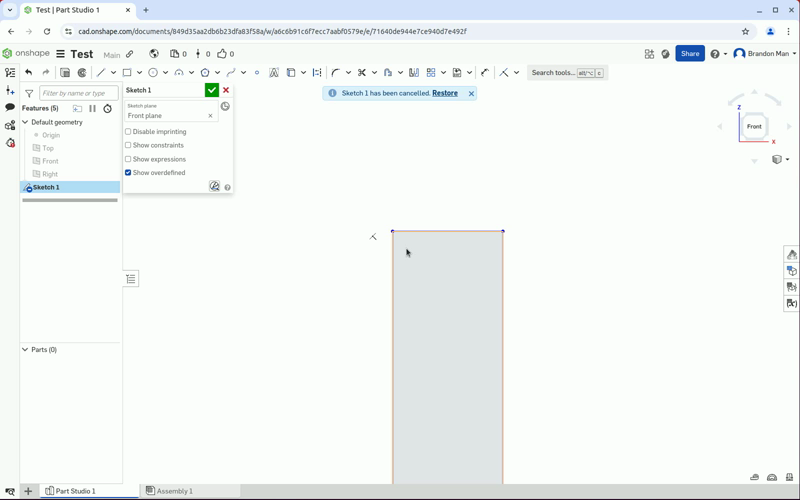
scroll(6)
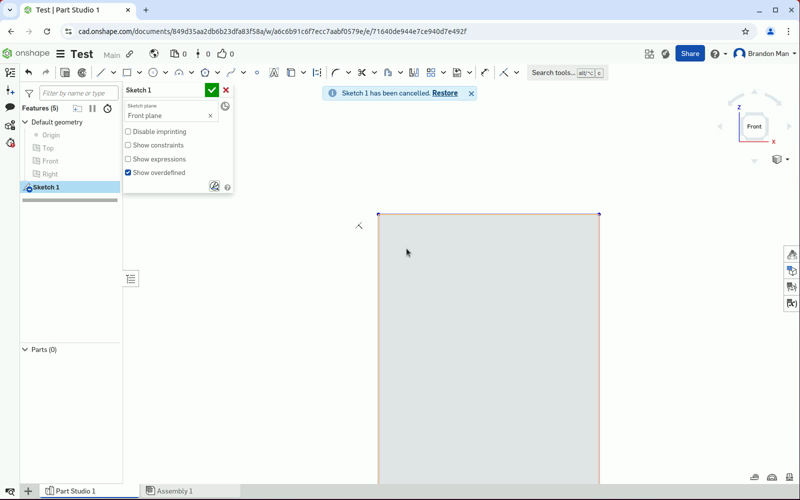
click(406, 248)
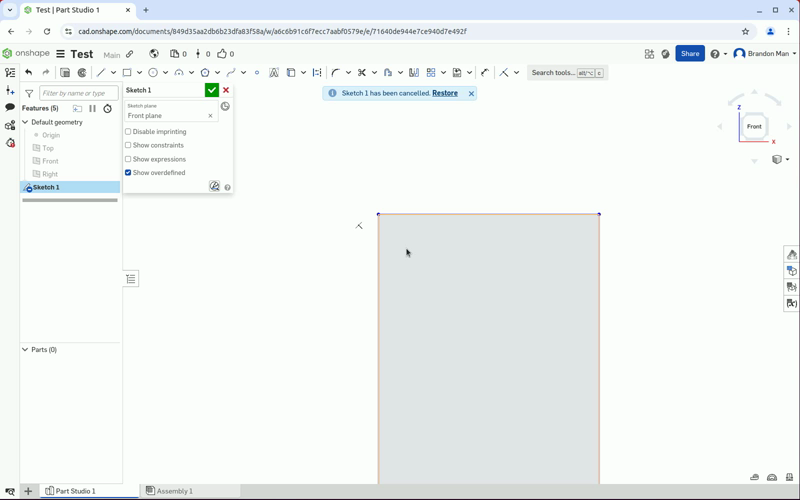
scroll(-6)
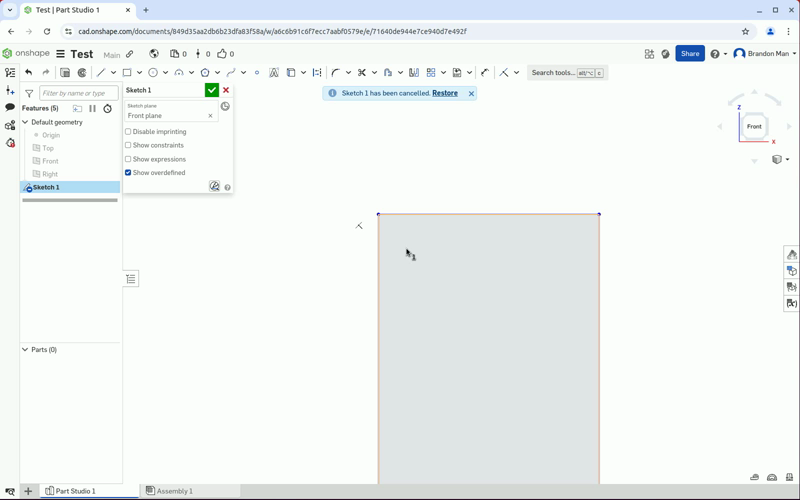
scroll(-6)
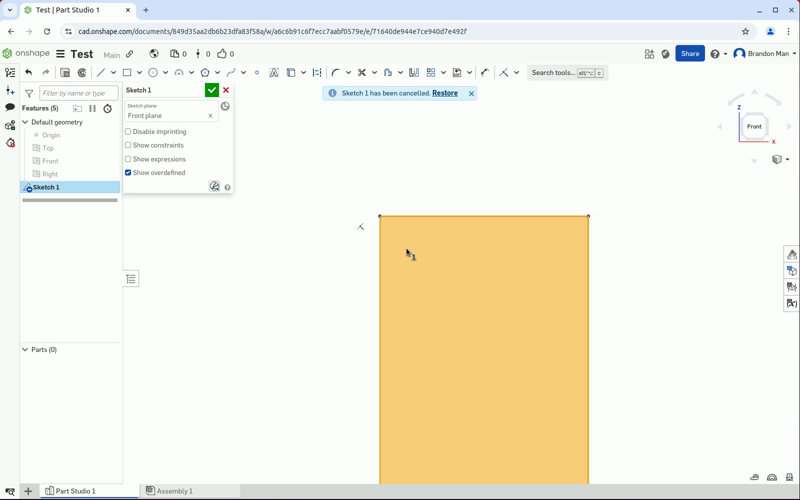
scroll(-6)
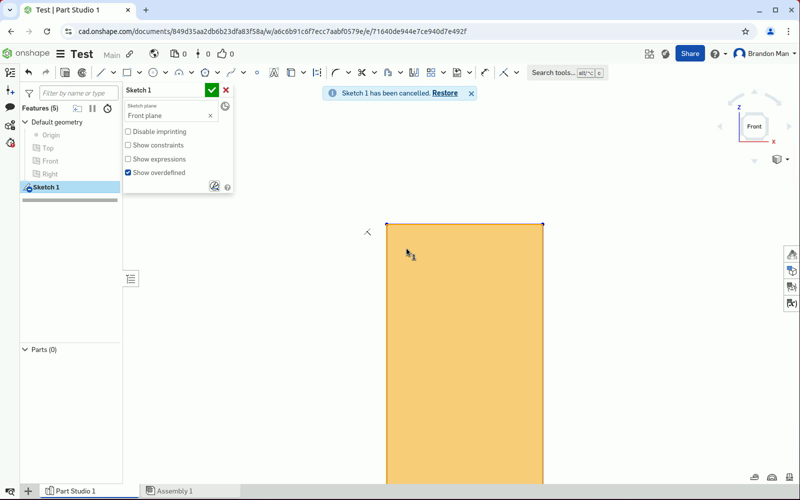
scroll(-6)
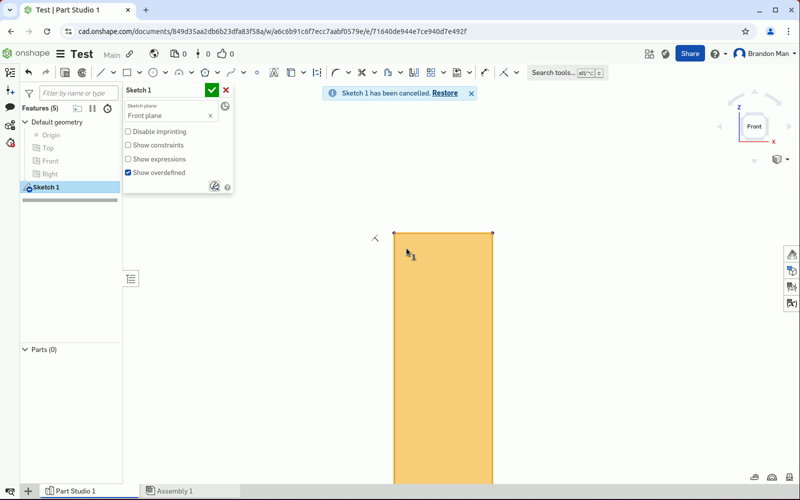
scroll(-6)
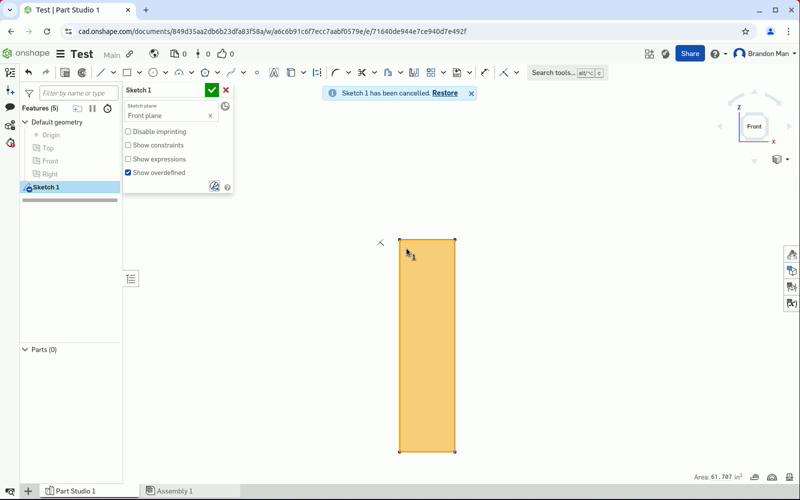
scroll(-6)
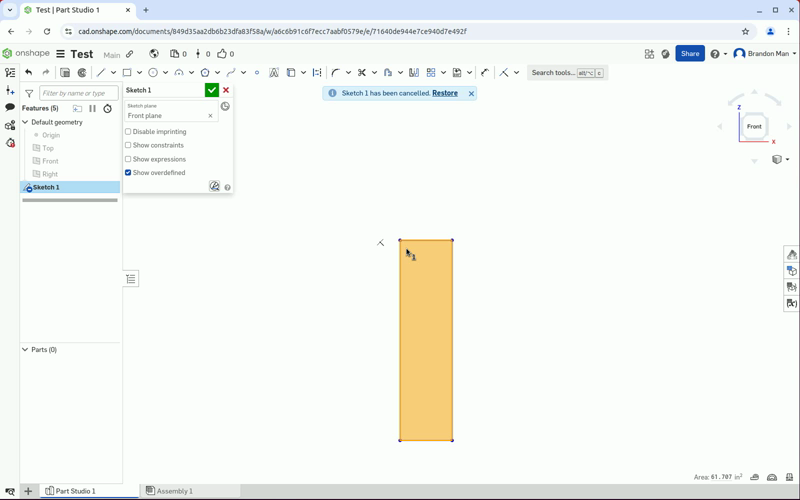
scroll(-6)
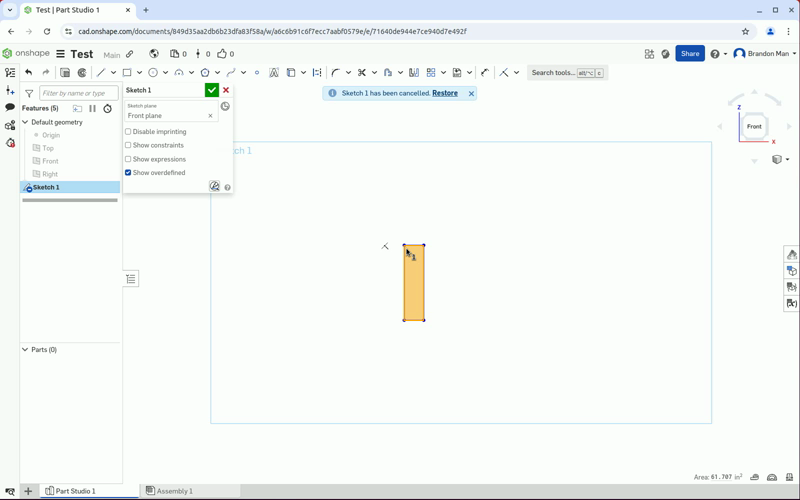
mouse_move(73, 352)
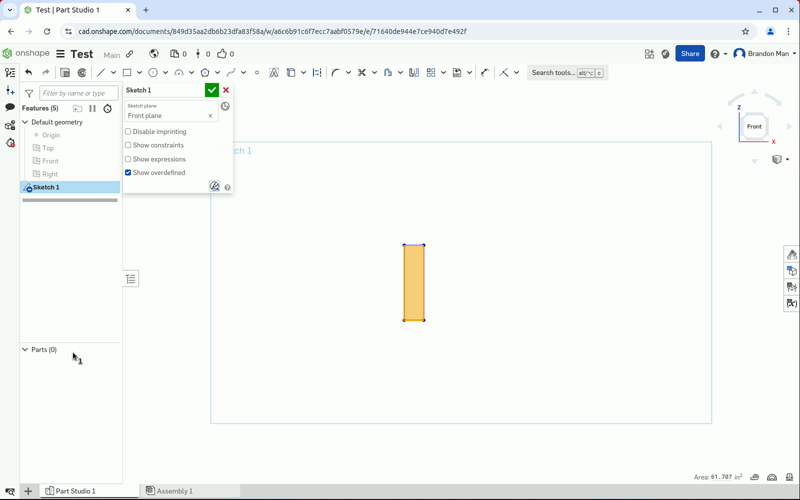
key(shift+y)
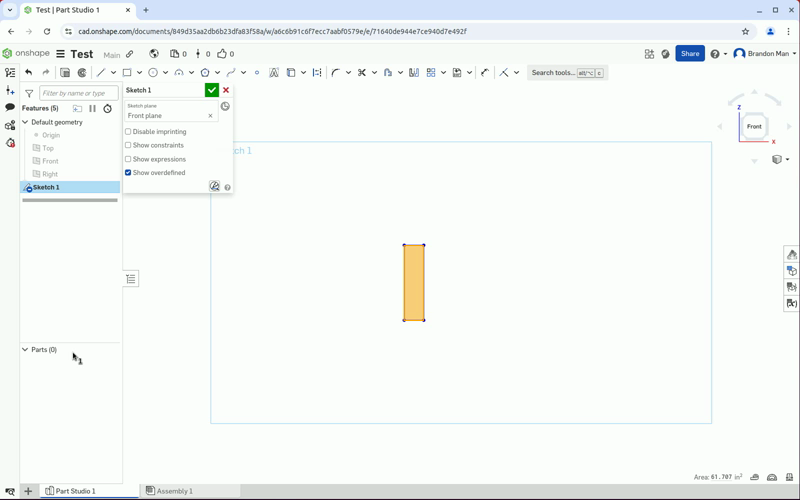
key(shift+e)
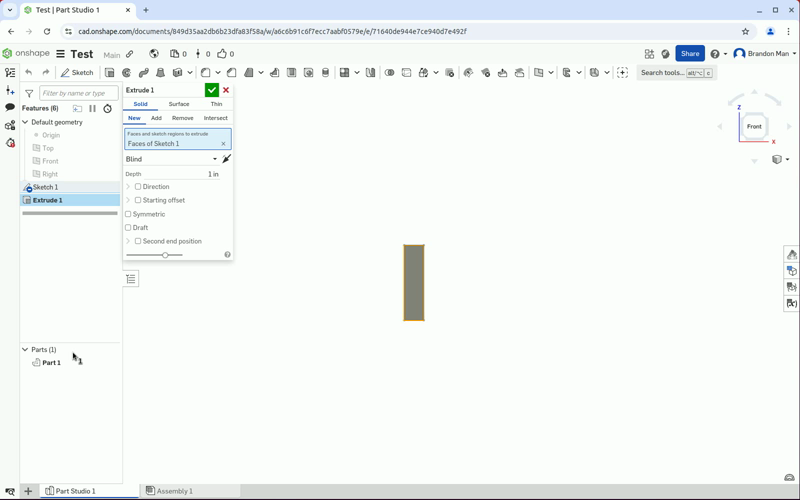
mouse_move(143, 106)
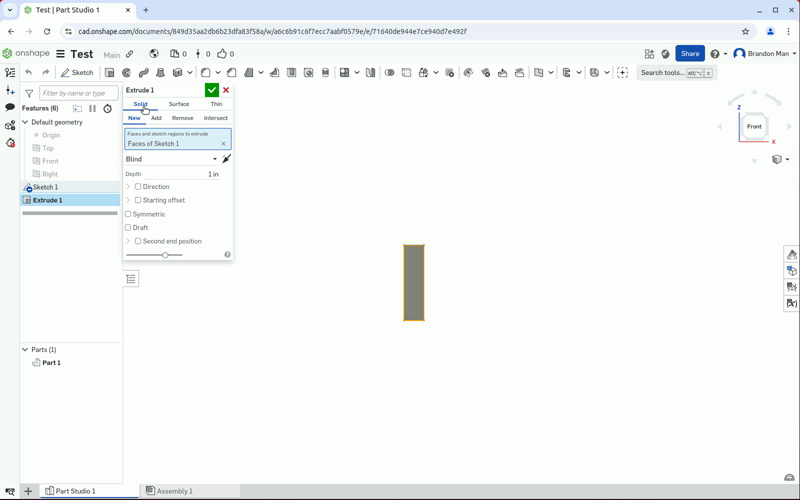
click(143, 106)
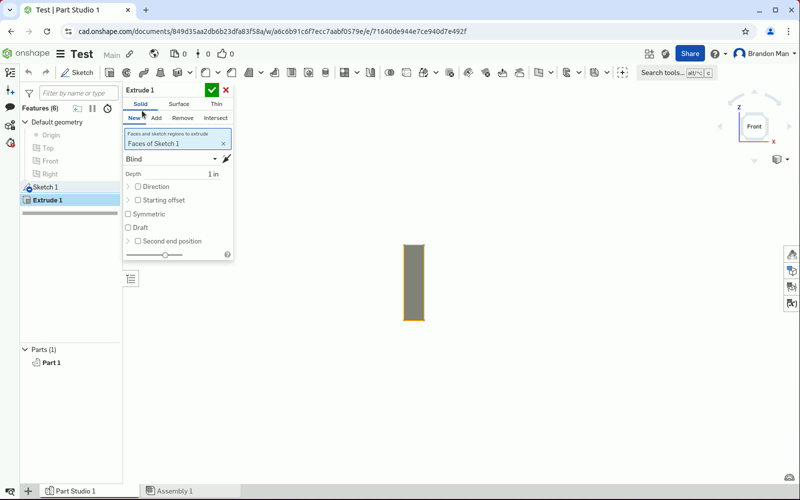
mouse_move(137, 120)
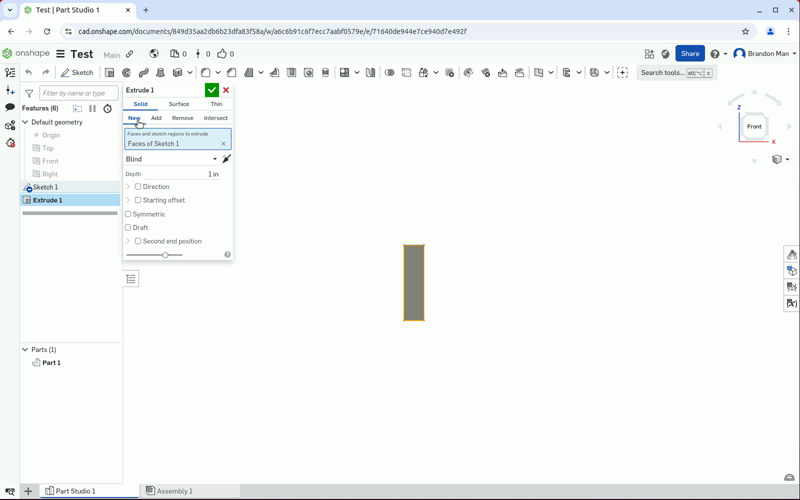
click(137, 120)
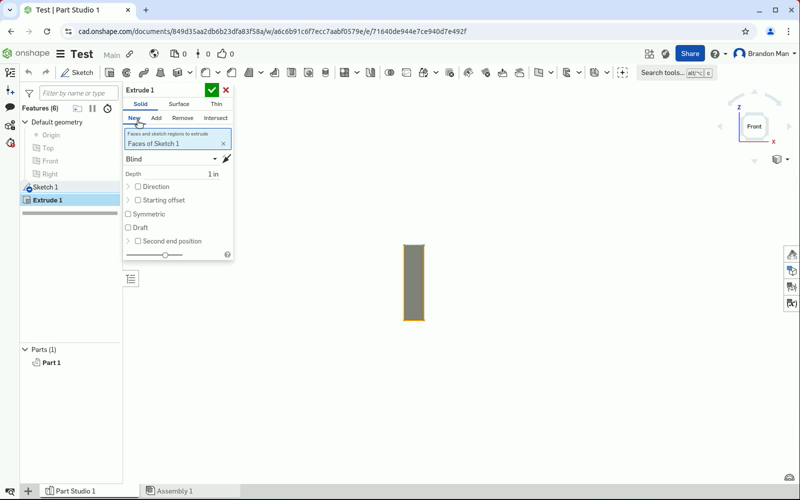
key(tab, 4)
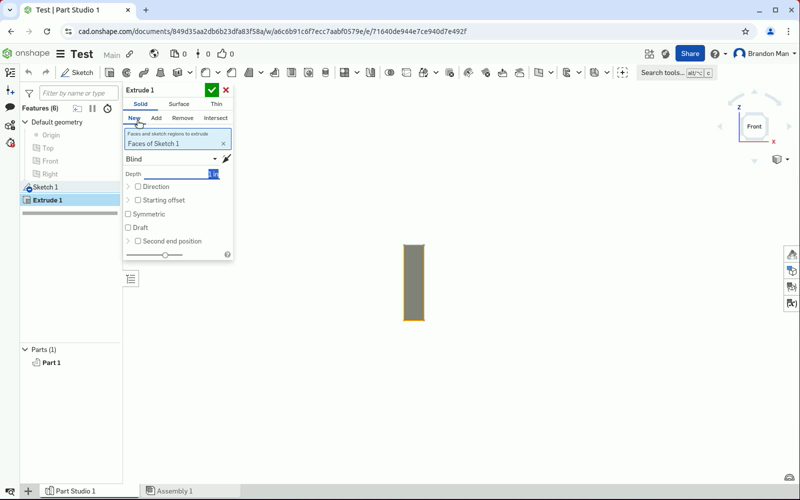
text(3.851)
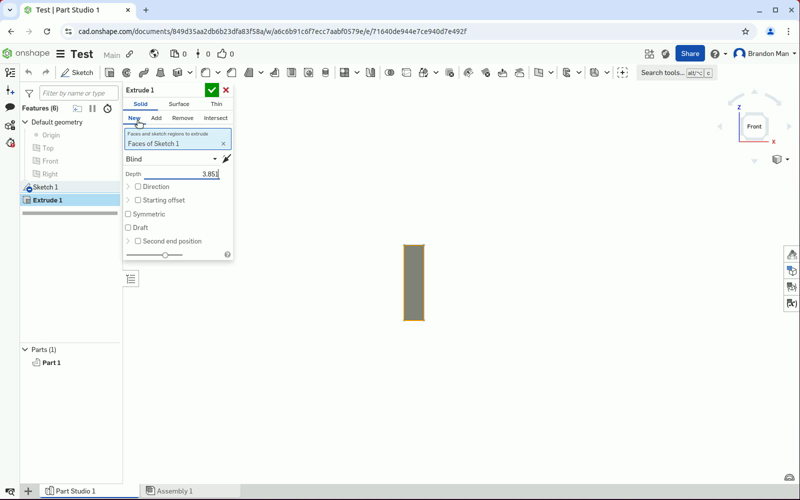
key(enter)
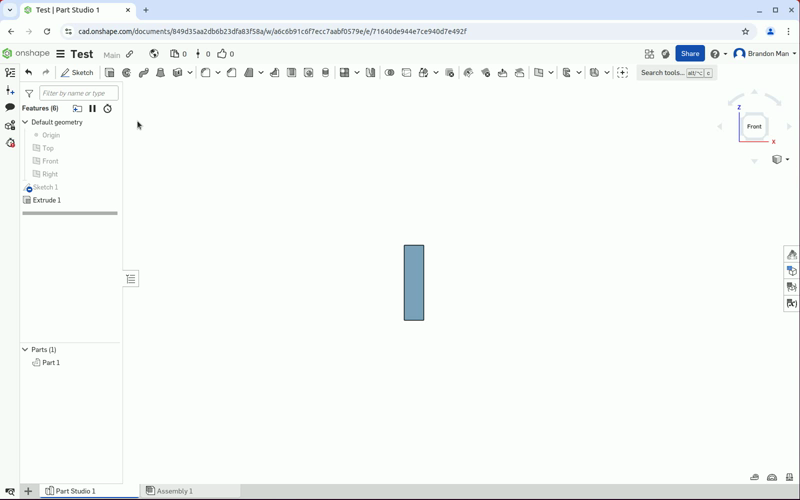
key(shift+h)
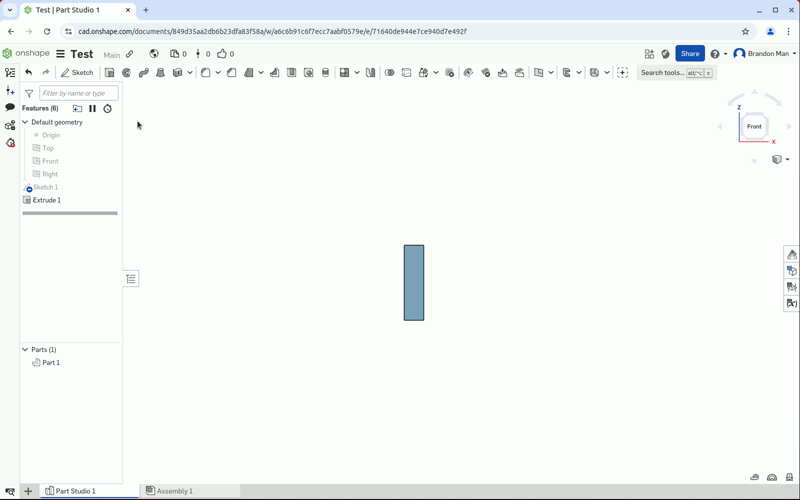
key(shift+h)
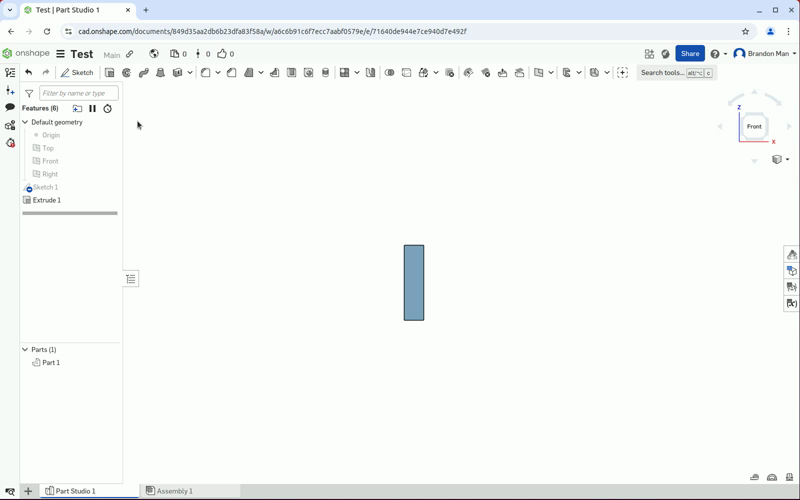
mouse_move(73, 189)
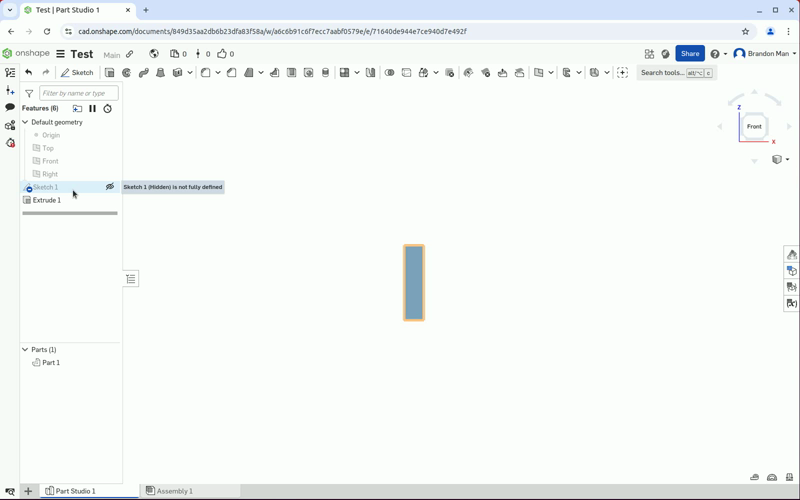
click(73, 189)
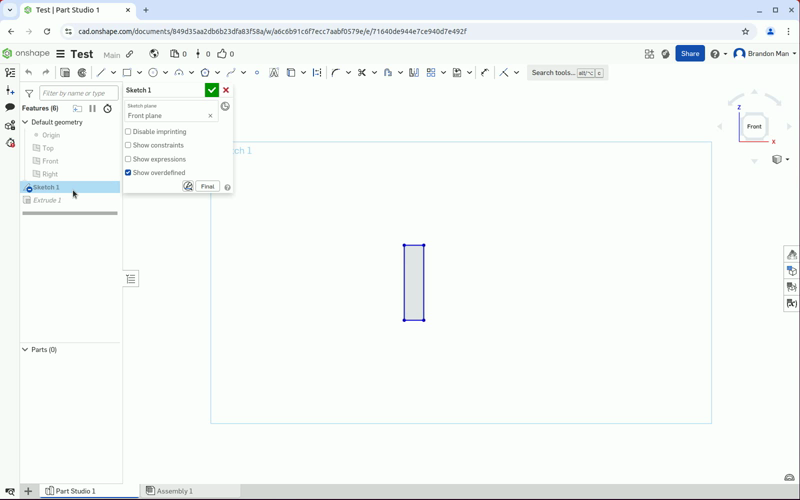
mouse_move(229, 92)
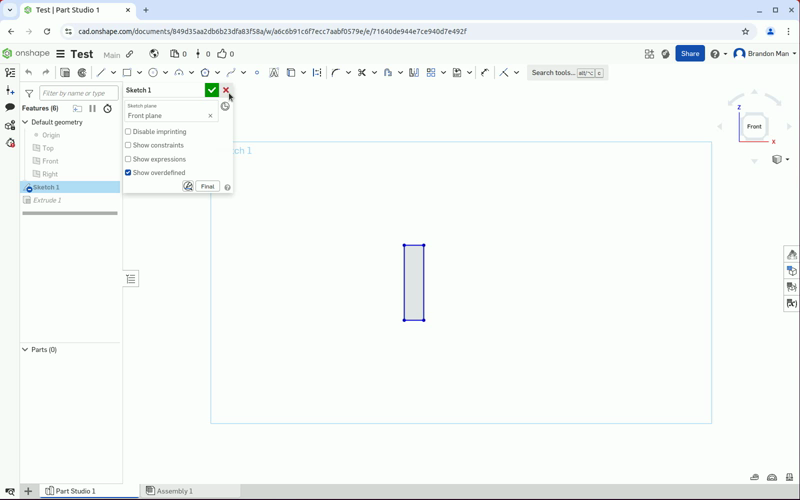
click(229, 92)
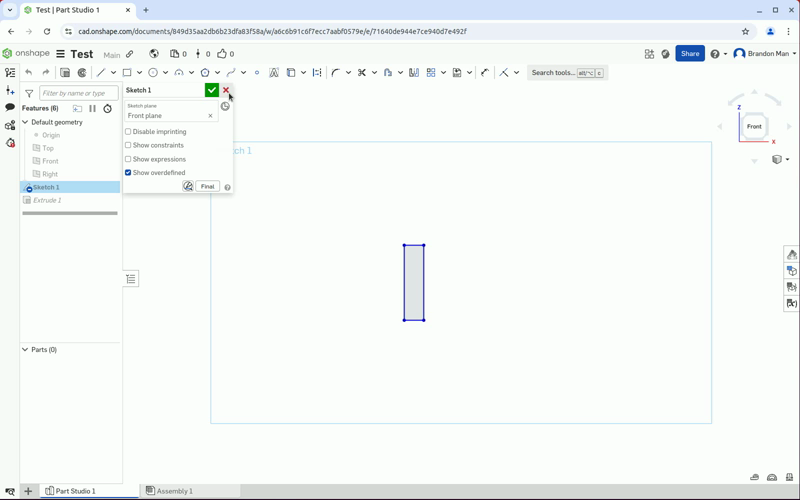
key(shift+s)
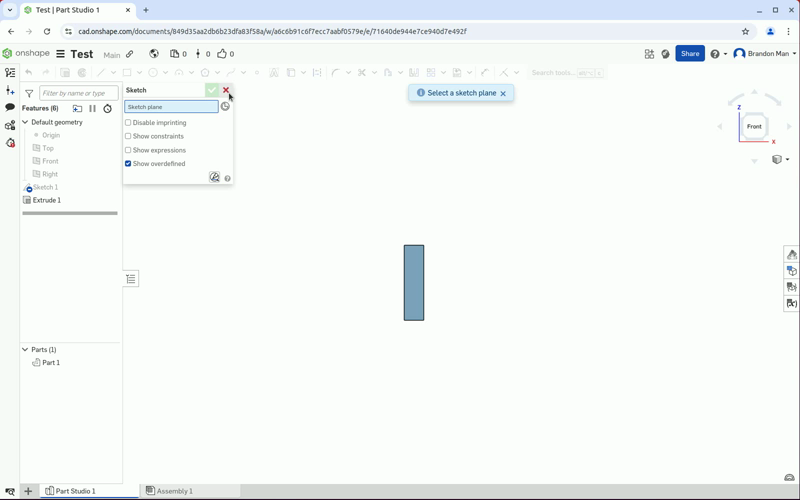
mouse_move(73, 163)
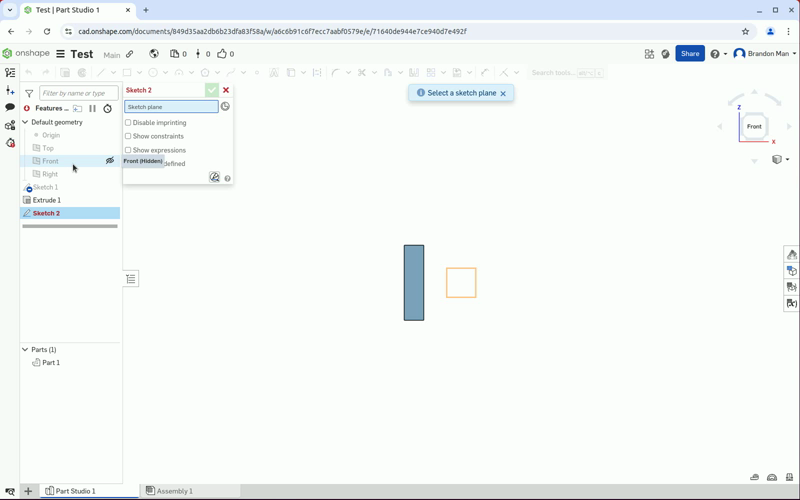
click(73, 163)
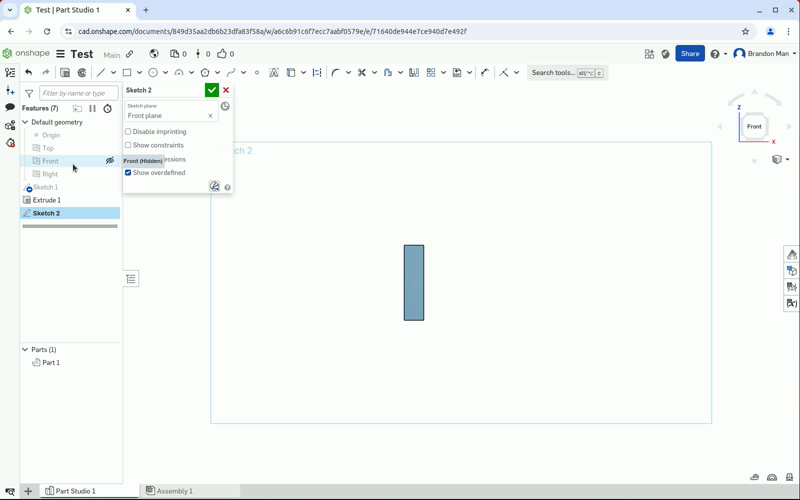
mouse_move(73, 352)
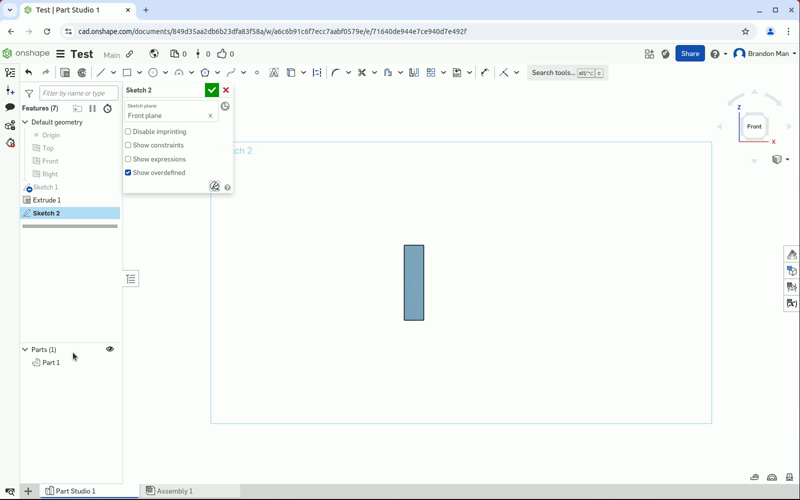
key(y)
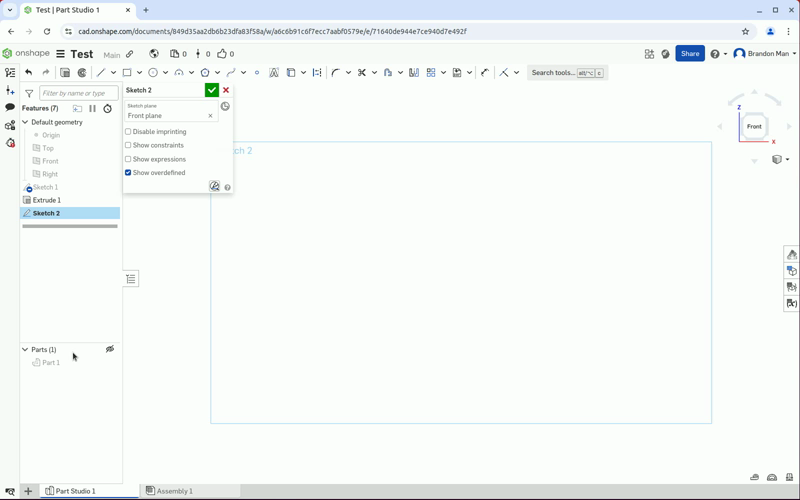
key(l)
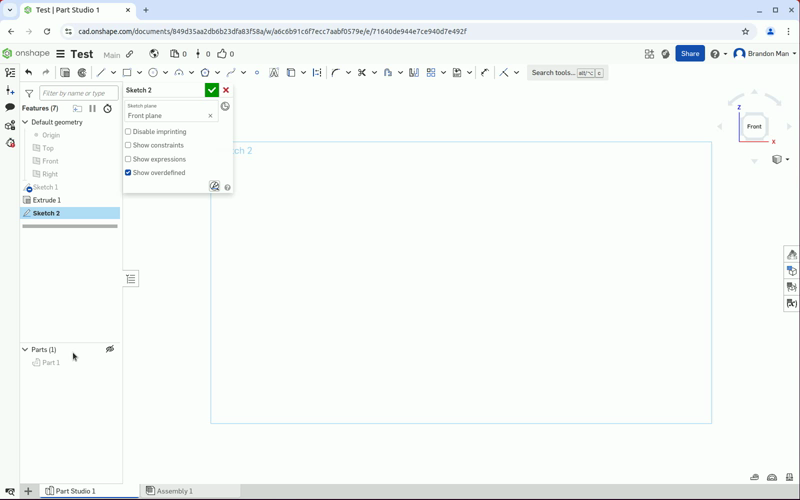
key_down(shift)
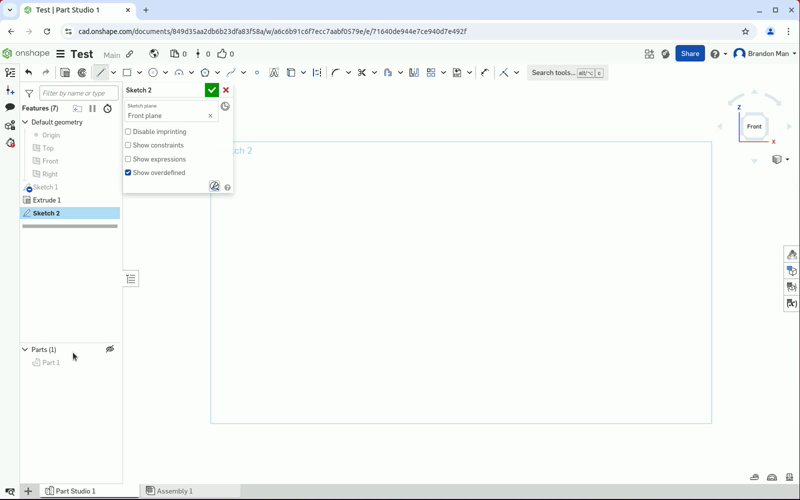
mouse_move(423, 395)
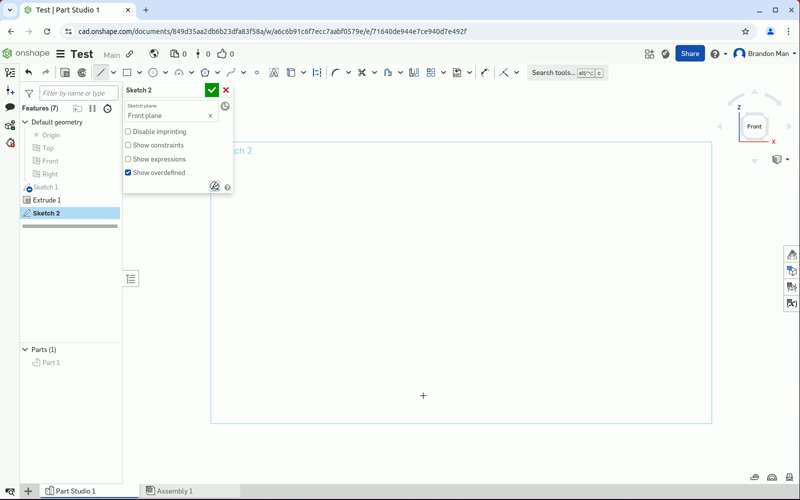
click(423, 395)
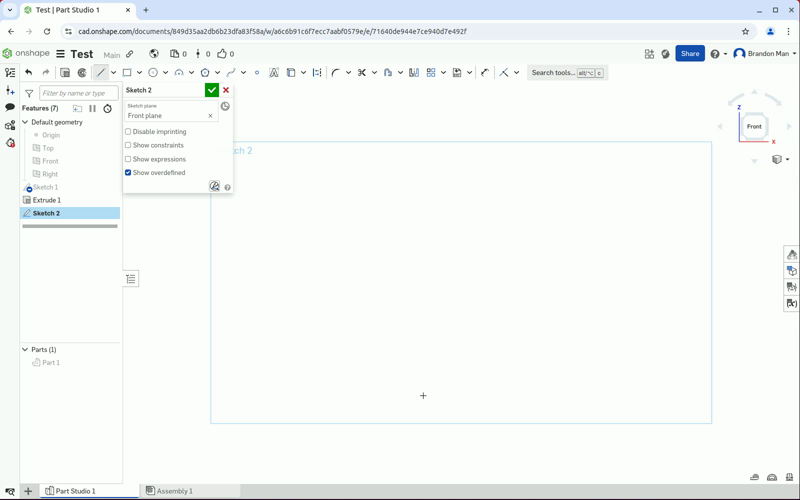
key_up(shift)
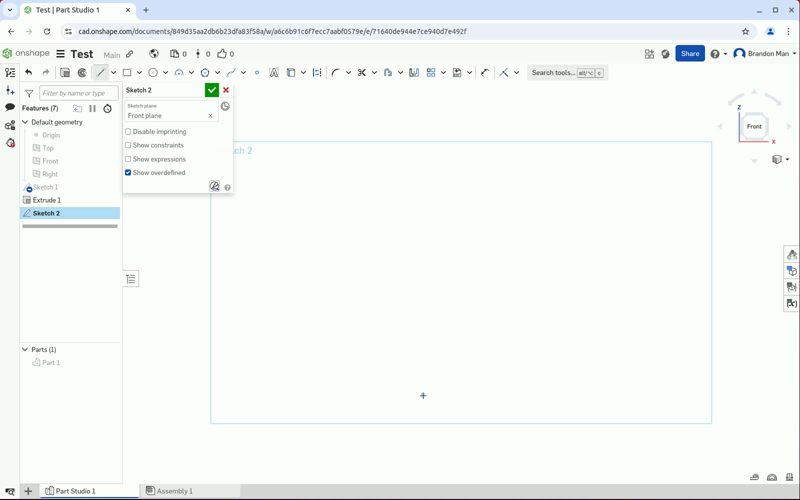
key_down(shift)
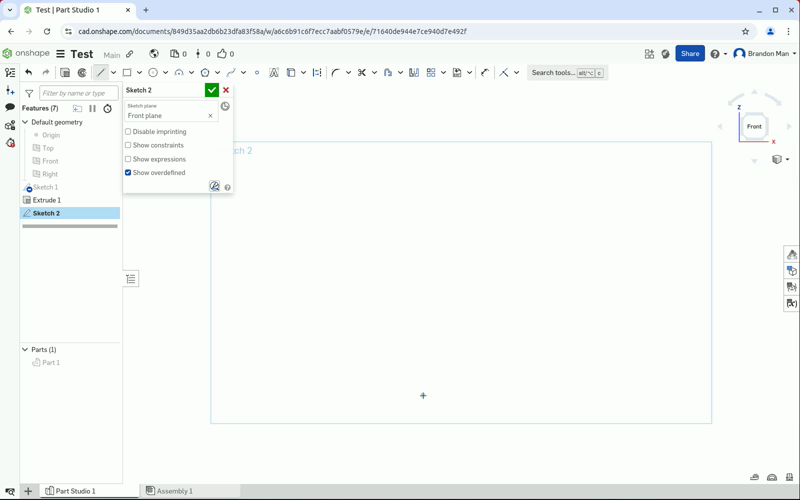
mouse_move(517, 395)
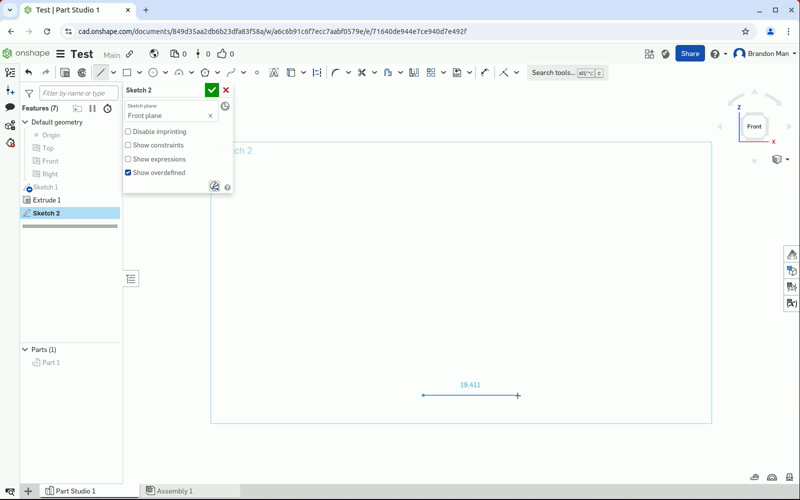
click(517, 395)
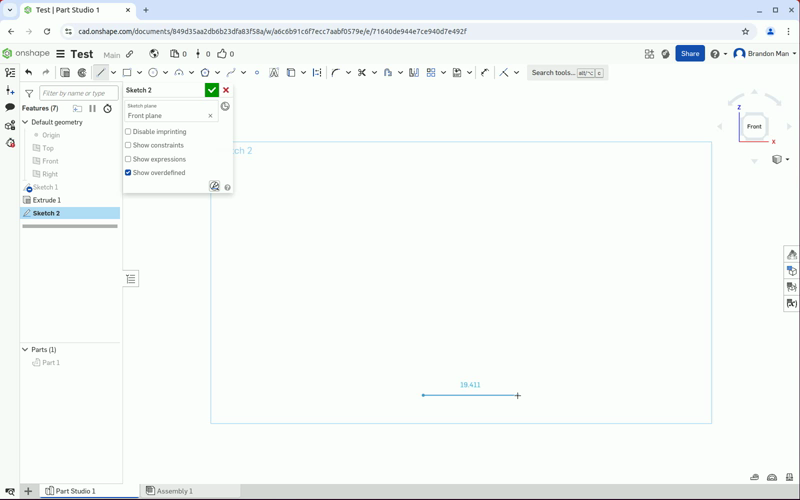
key_up(shift)
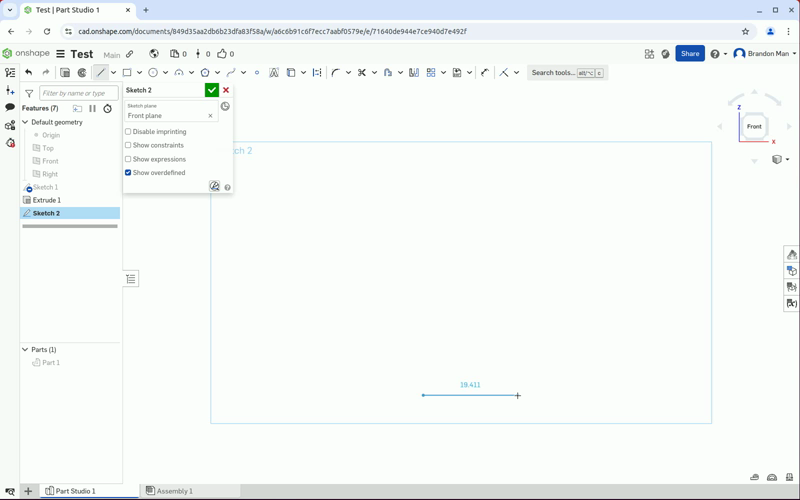
key_down(shift)
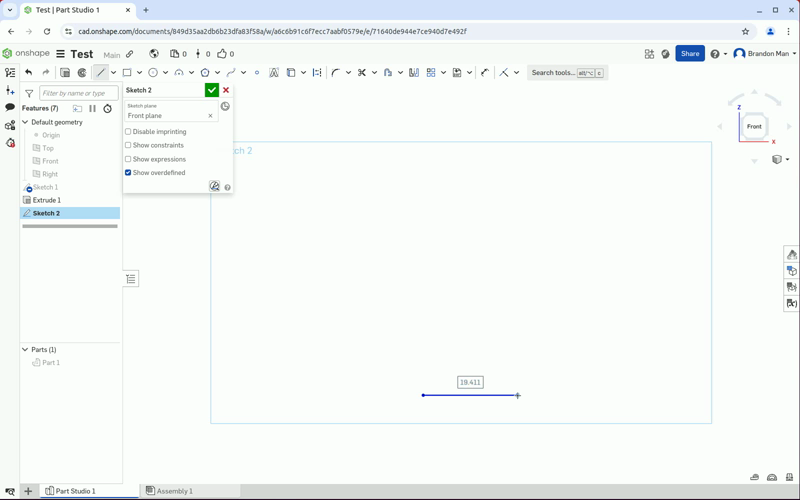
mouse_move(517, 171)
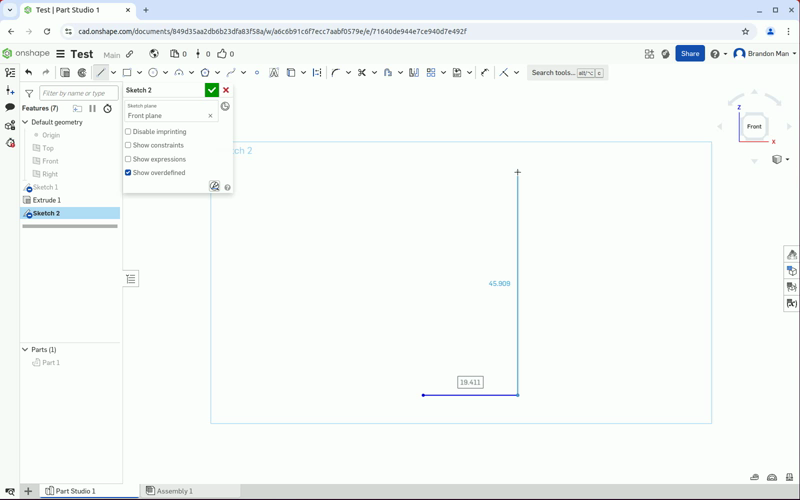
click(517, 171)
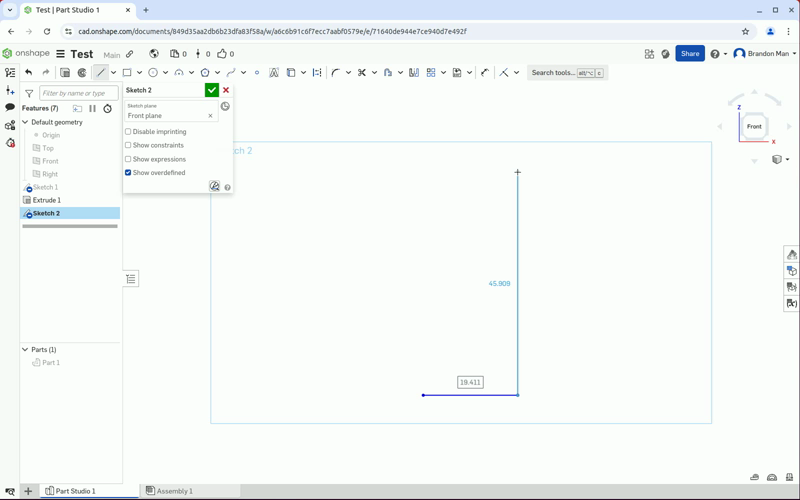
key_up(shift)
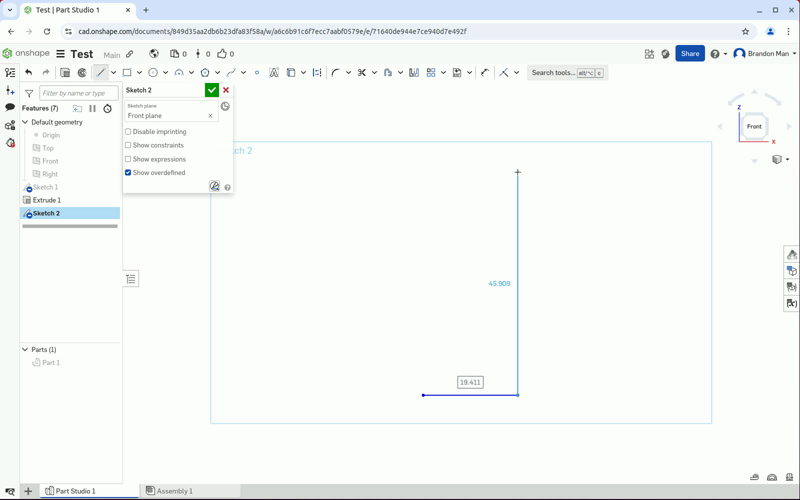
key_down(shift)
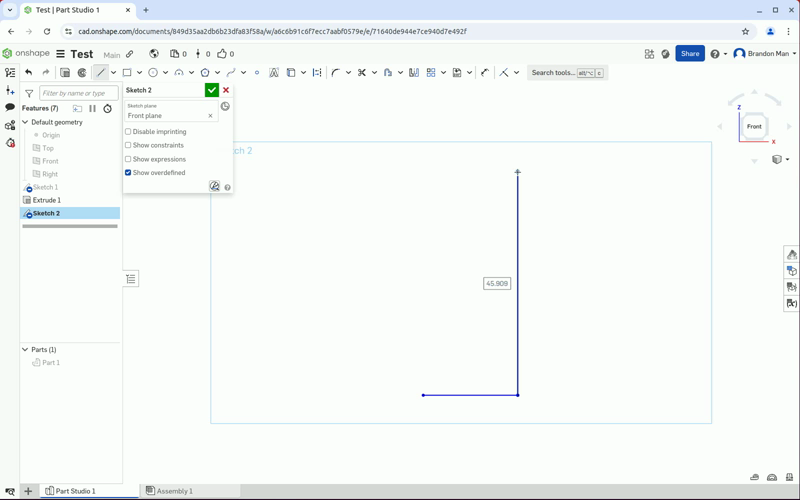
mouse_move(423, 171)
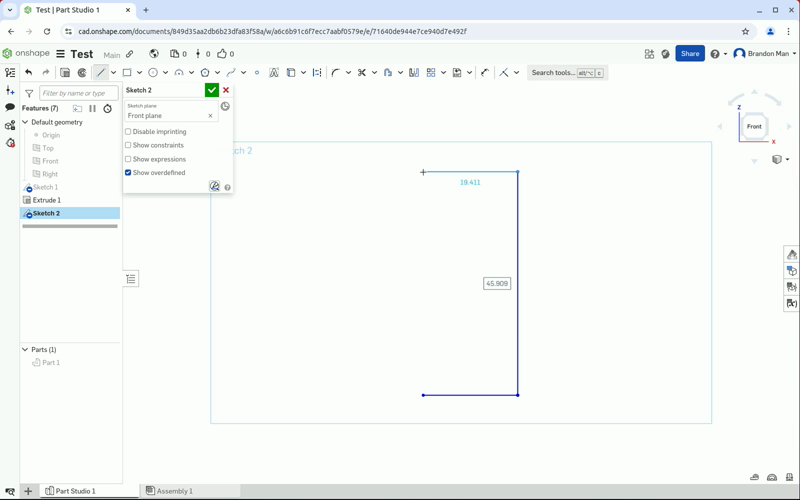
click(423, 171)
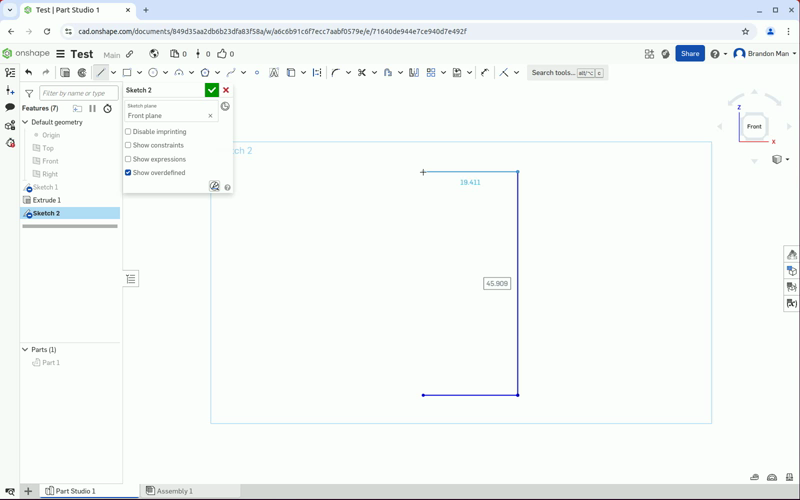
key_up(shift)
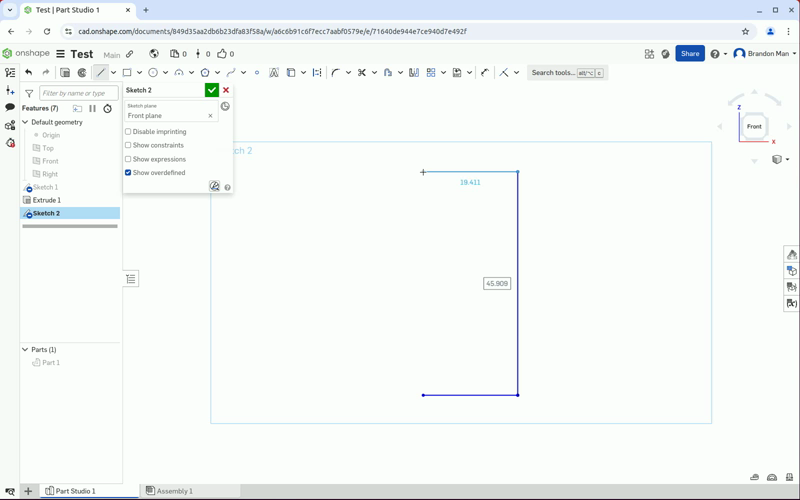
key_down(shift)
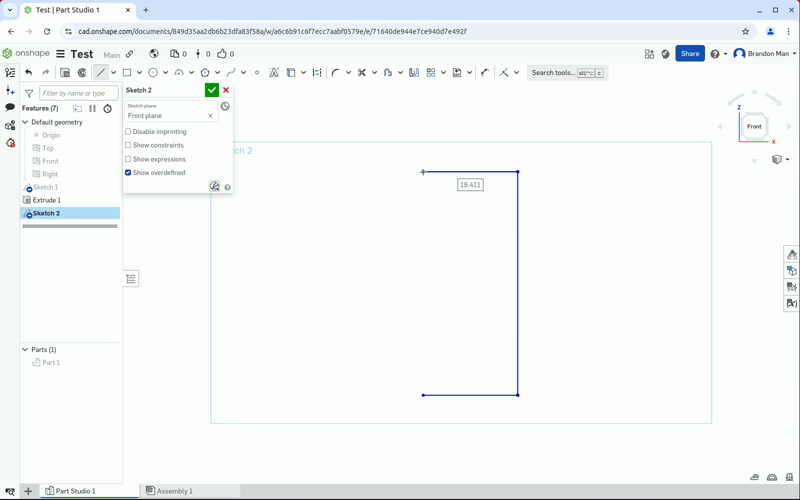
mouse_move(423, 246)
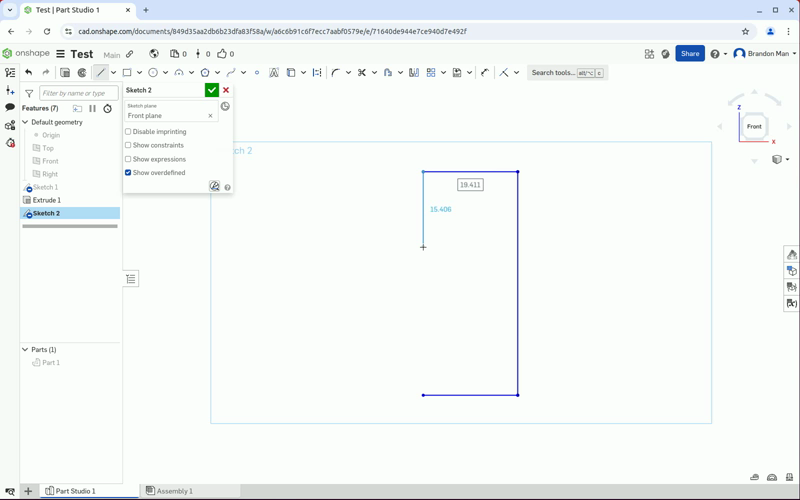
click(423, 246)
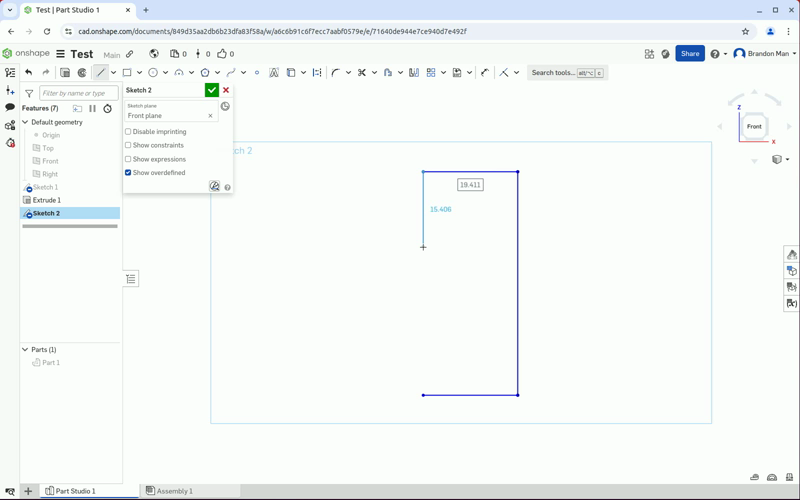
key_up(shift)
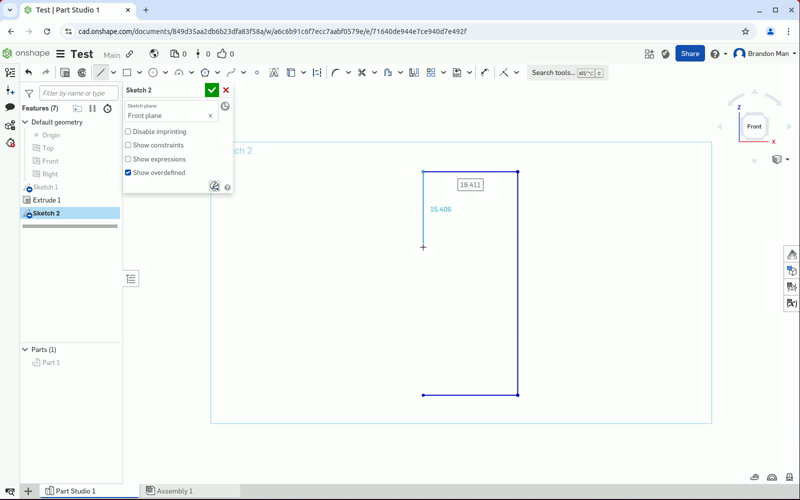
key_down(shift)
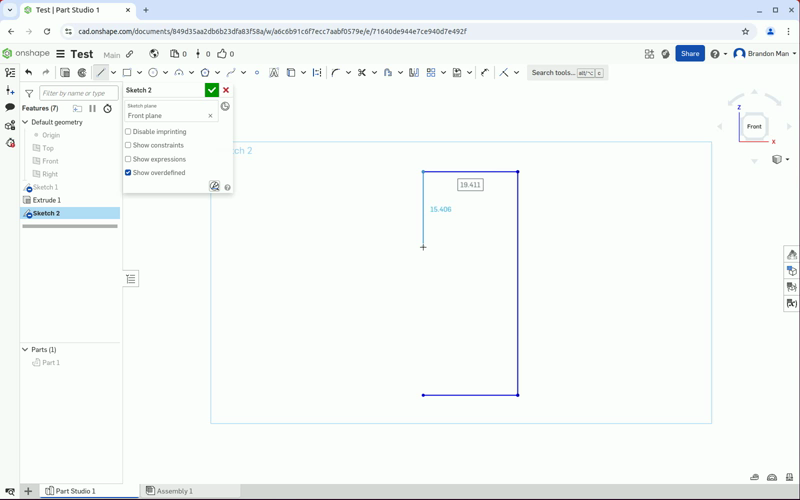
mouse_move(423, 320)
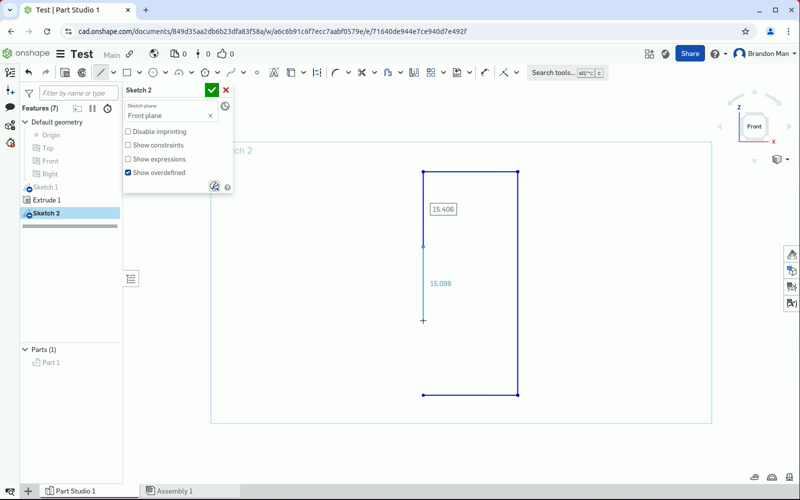
click(423, 320)
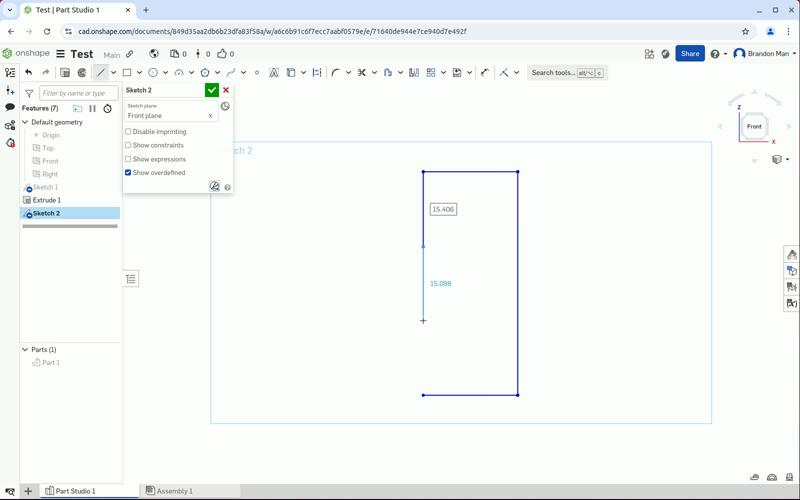
key_up(shift)
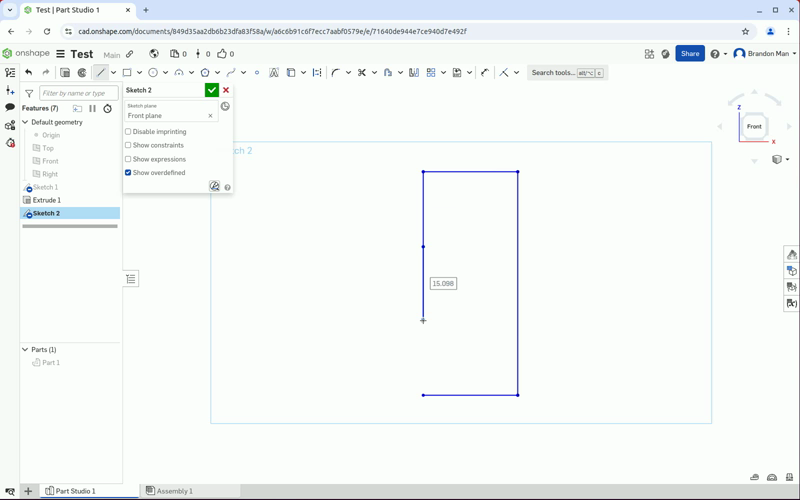
key_down(shift)
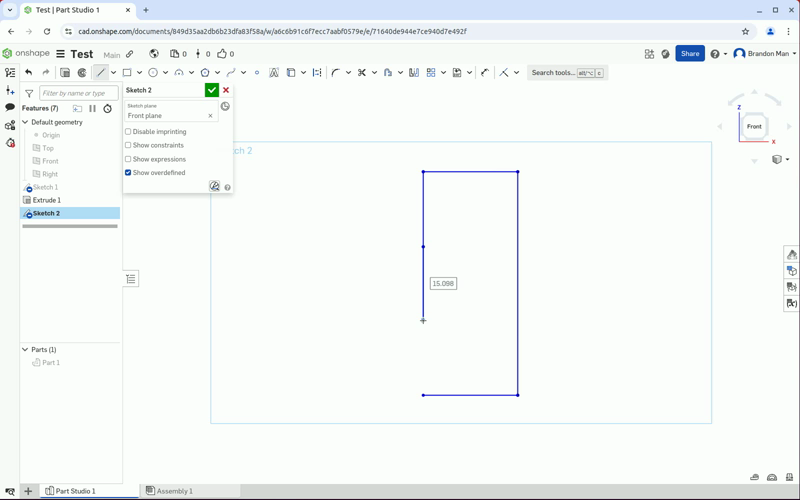
mouse_move(423, 395)
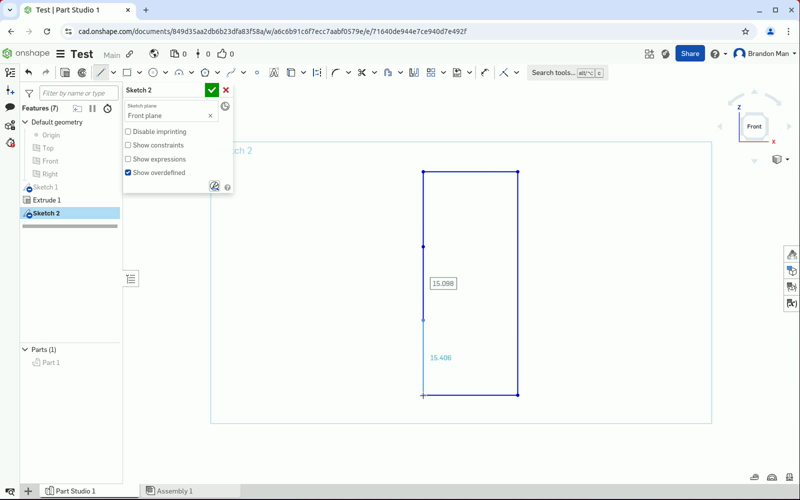
key_up(shift)
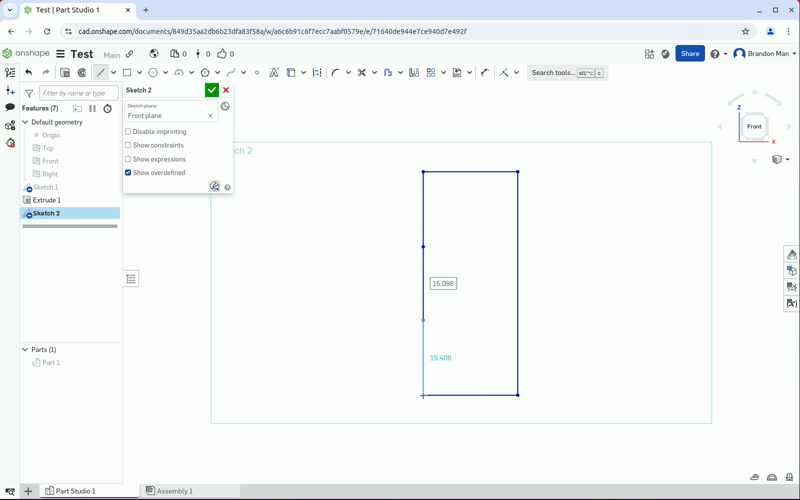
click(423, 395)
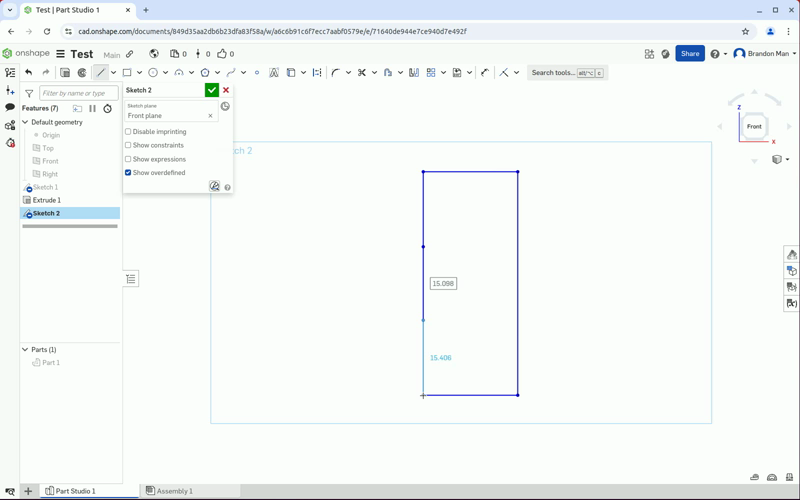
key(esc)
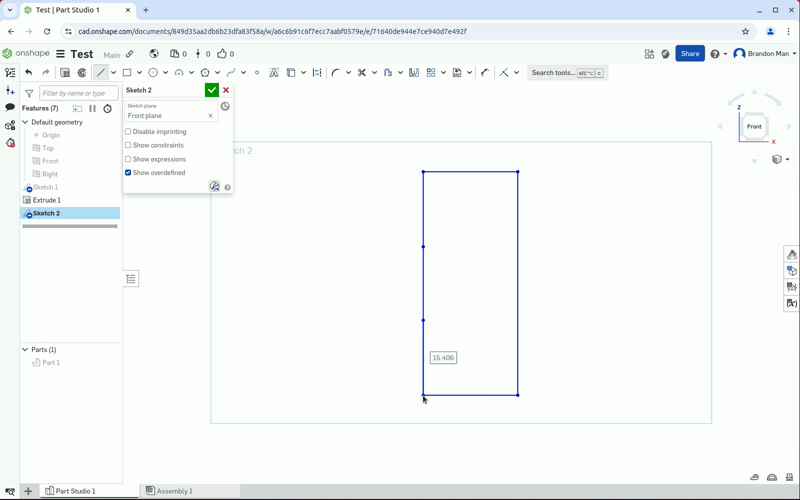
mouse_move(495, 370)
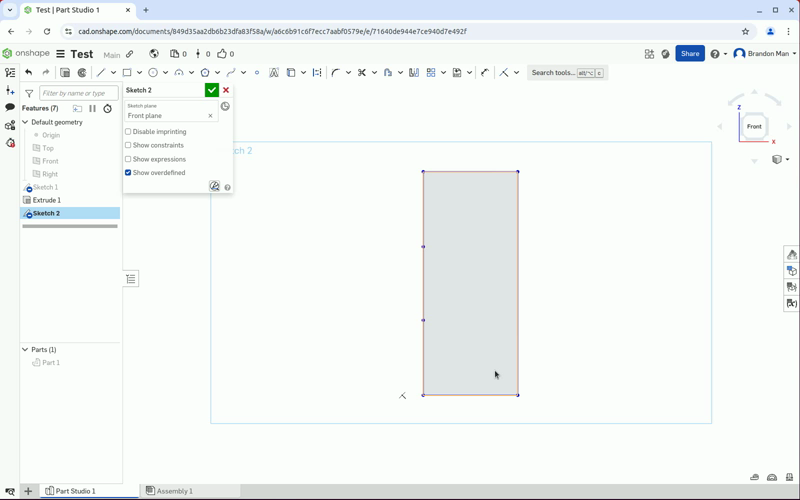
click(495, 370)
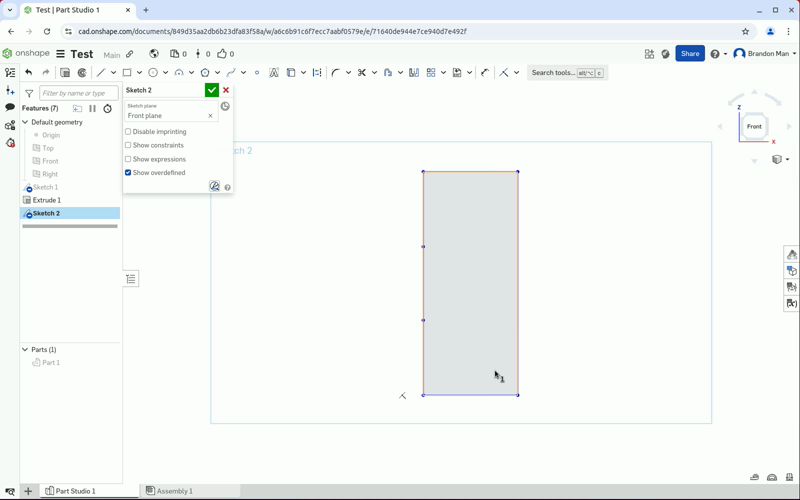
mouse_move(73, 352)
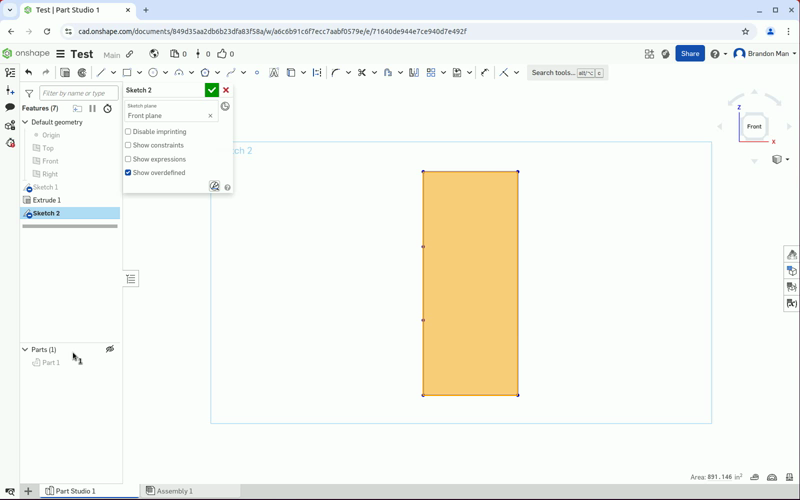
key(shift+y)
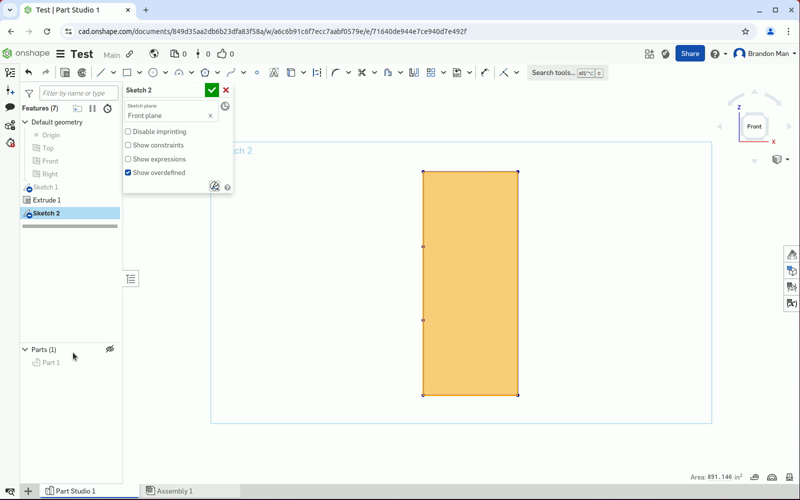
key(shift+e)
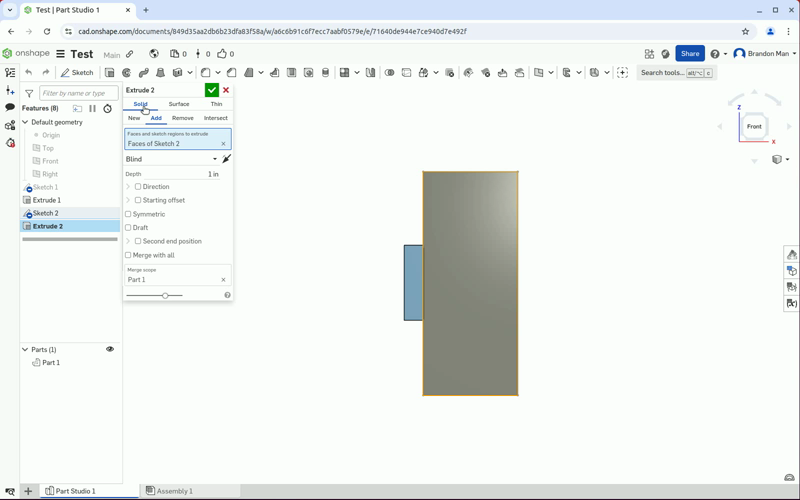
mouse_move(143, 106)
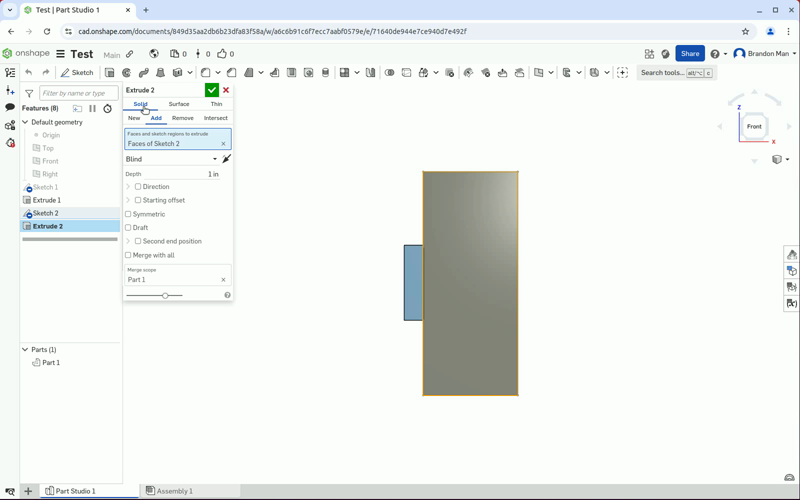
click(143, 106)
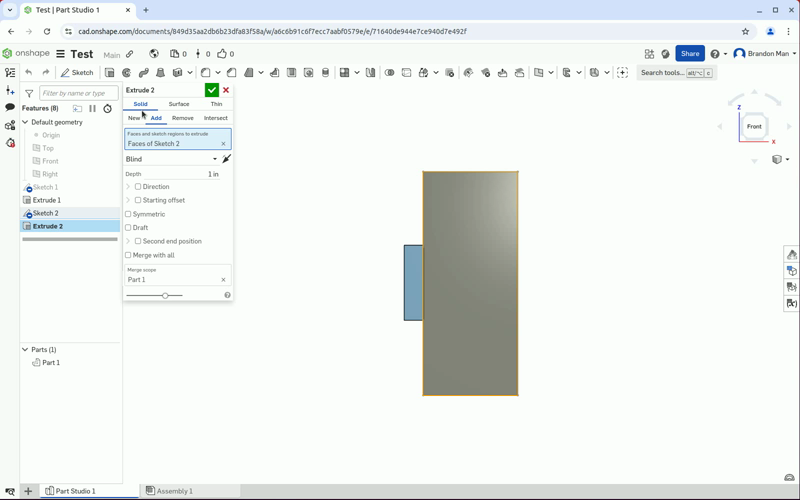
mouse_move(137, 120)
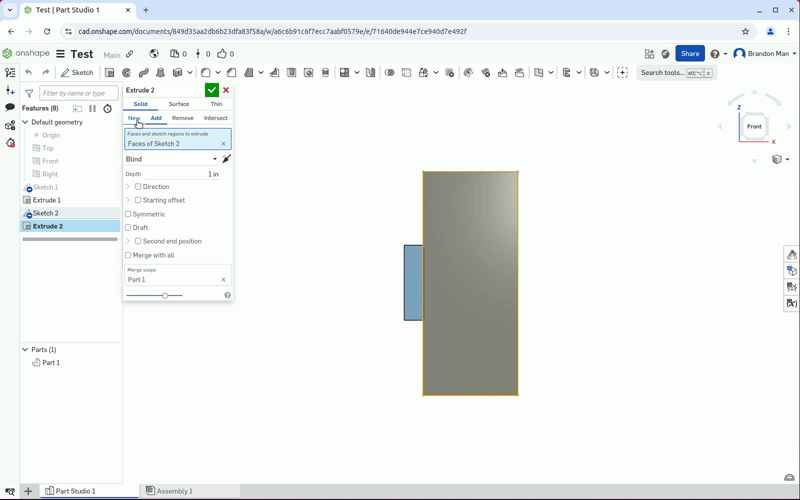
click(137, 120)
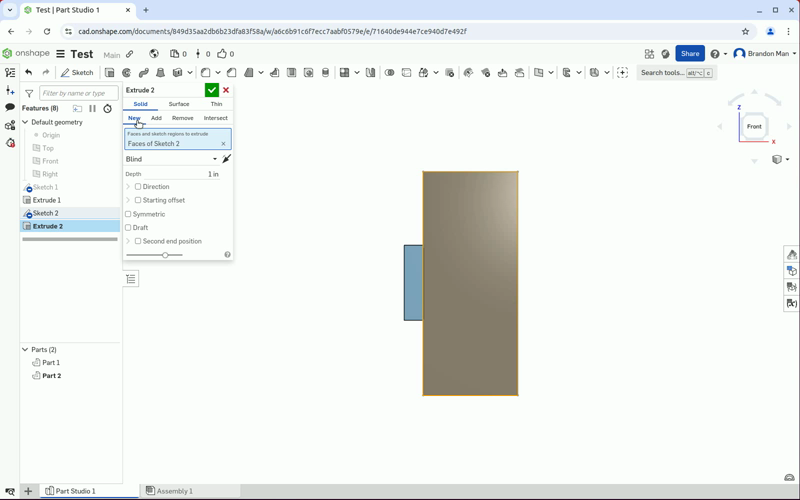
key(tab, 4)
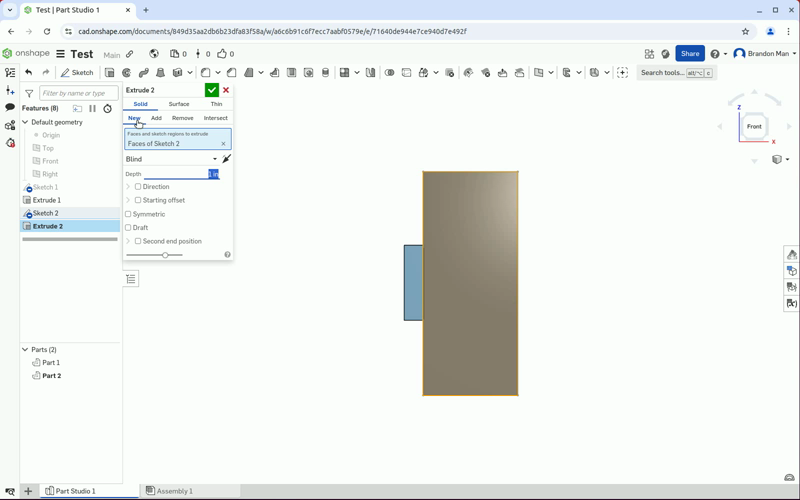
text(3.851)
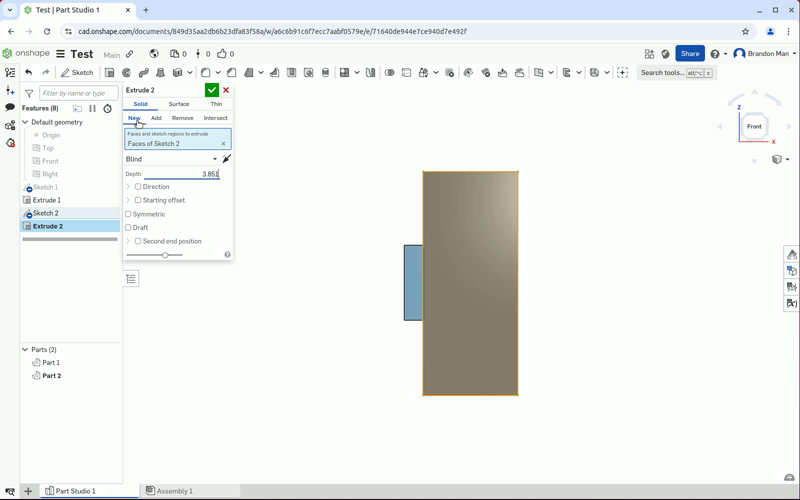
key(enter)
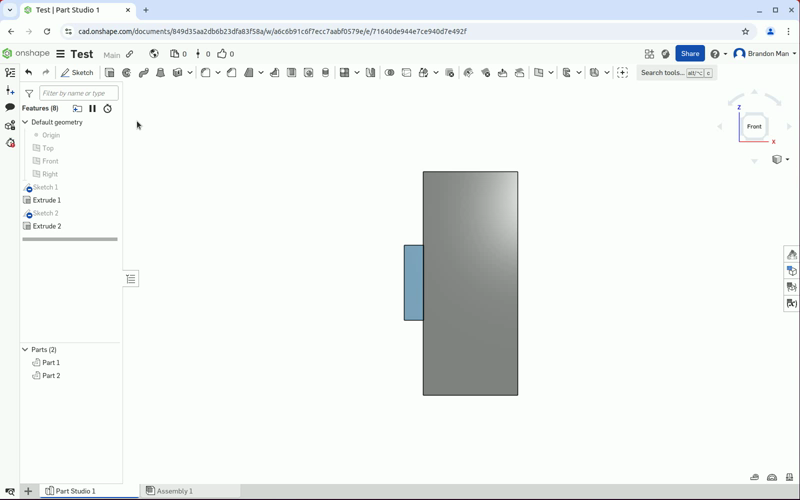
key(shift+h)
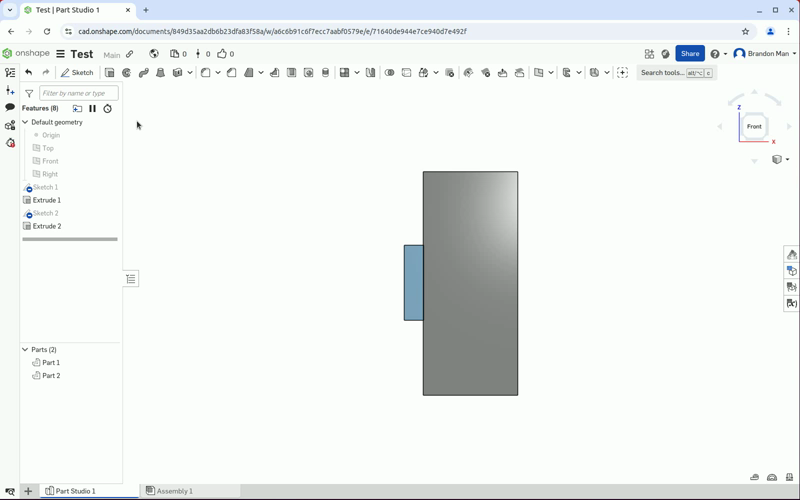
key(shift+h)
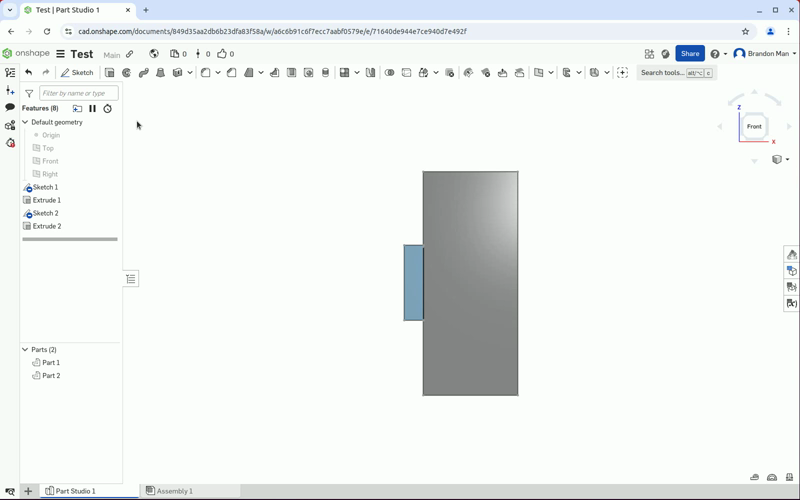
key(shift+7)
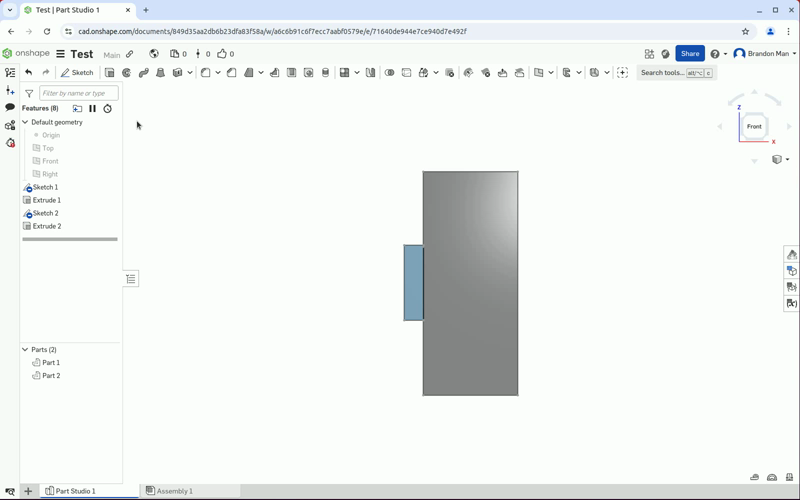
key(left, 2)
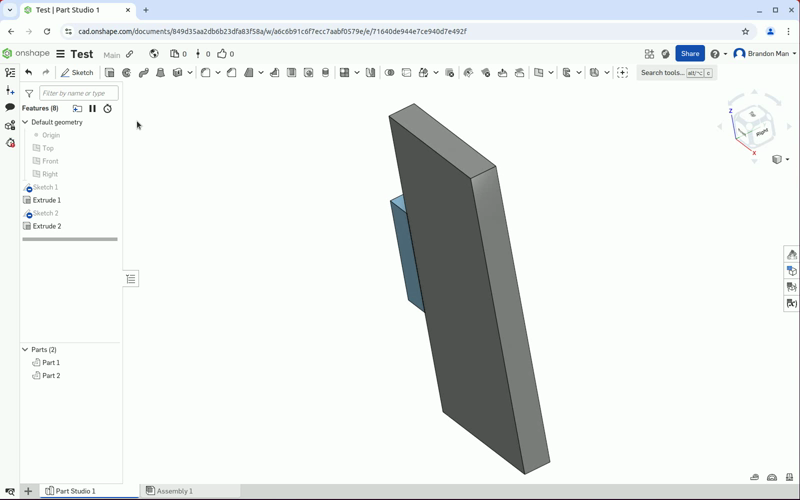
key(down, 2)
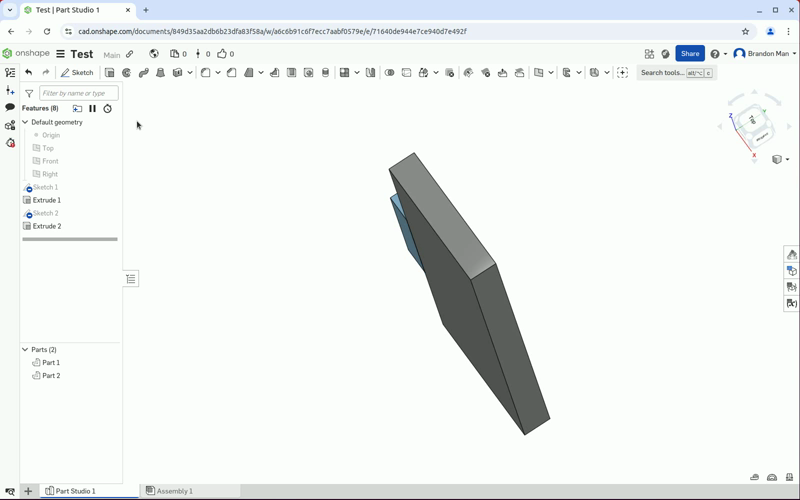
key(up, 2)
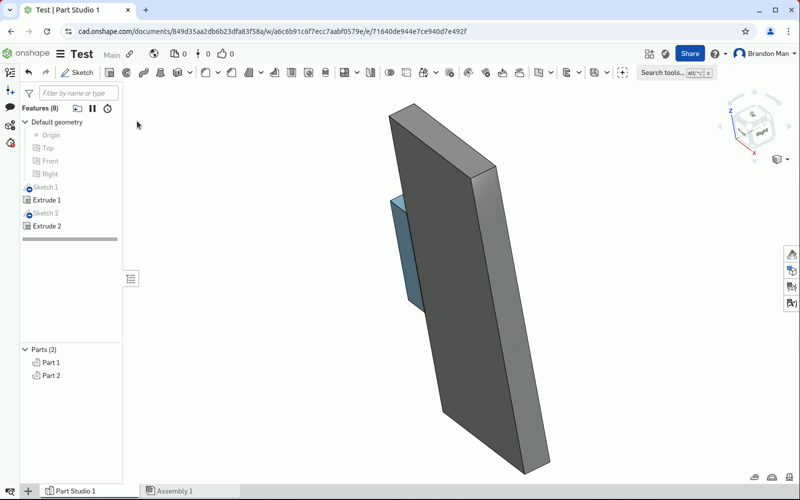
key(right, 2)
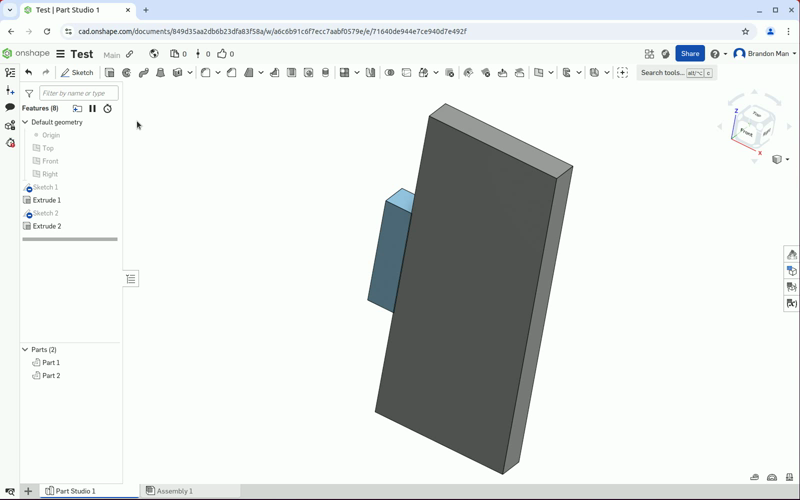
mouse_move(73, 189)
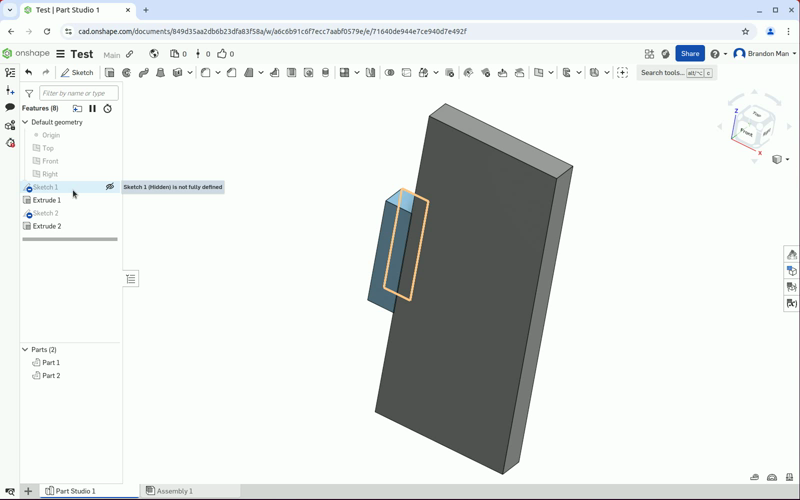
click(73, 189)